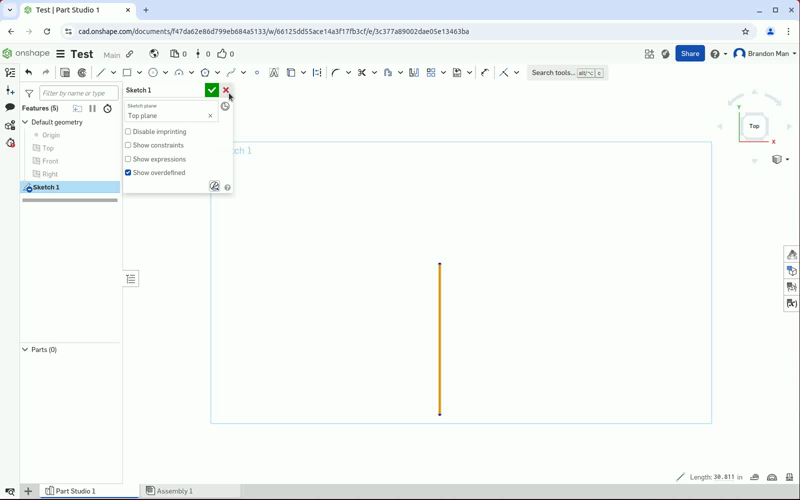
key(shift+h)
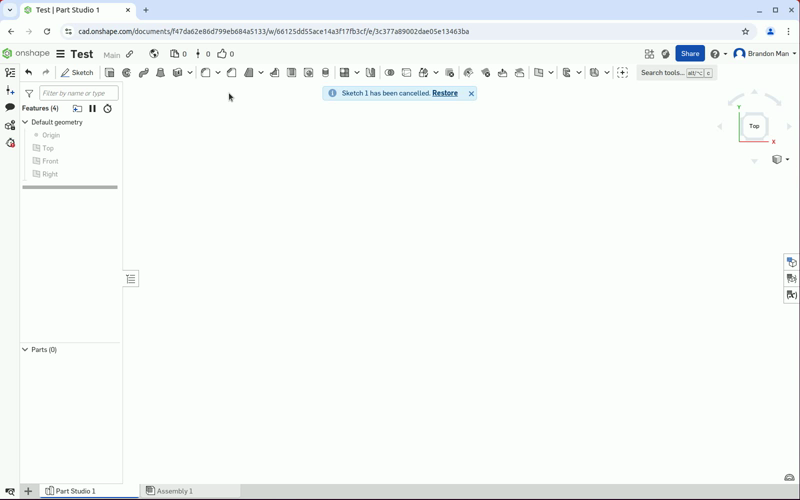
mouse_move(73, 352)
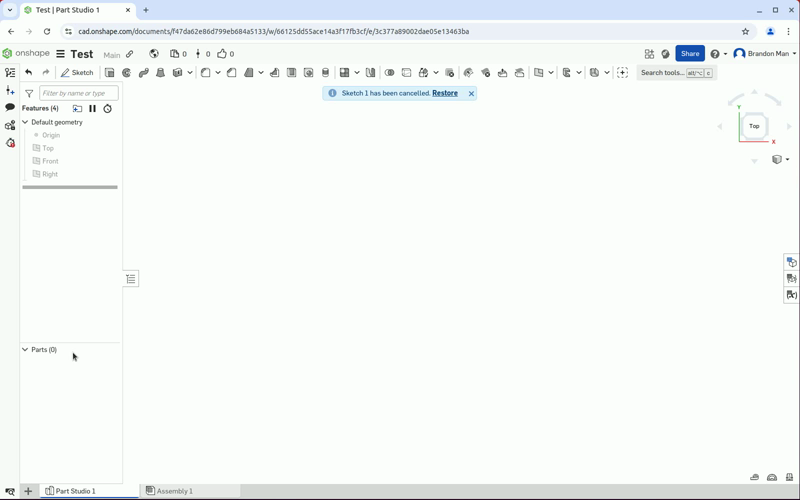
key(y)
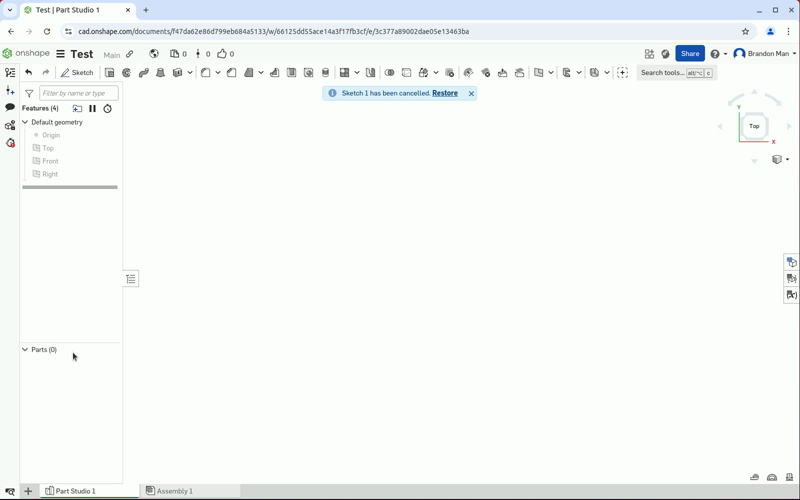
key(shift+p)
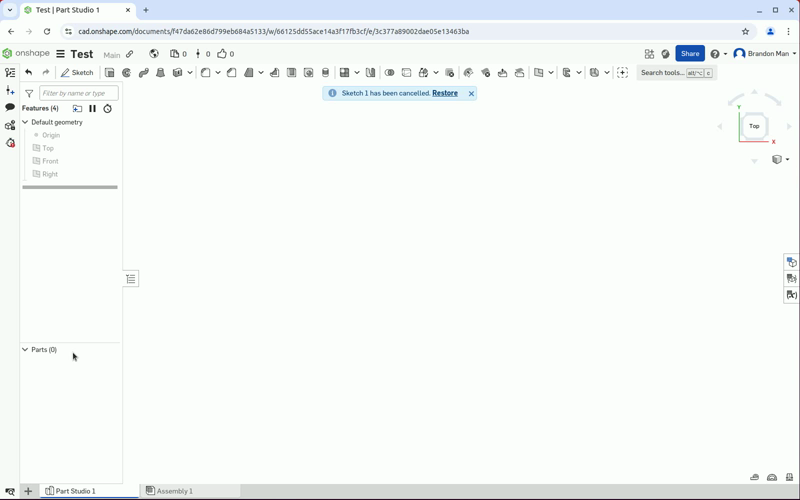
key(space)
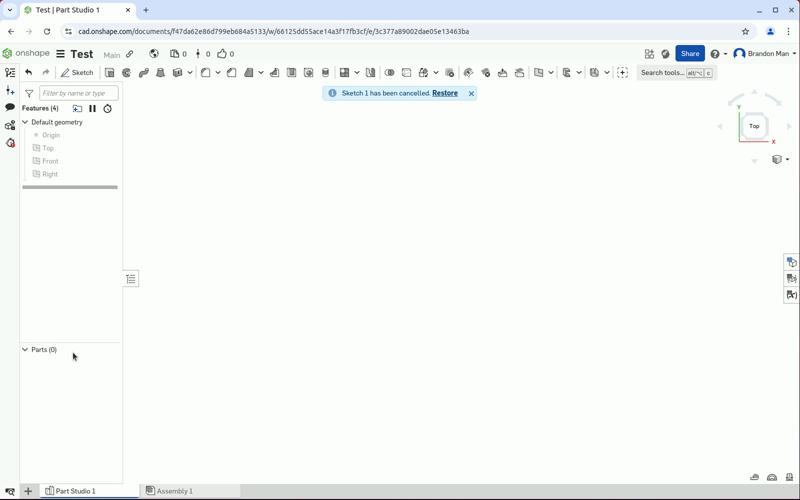
key_down(shift)
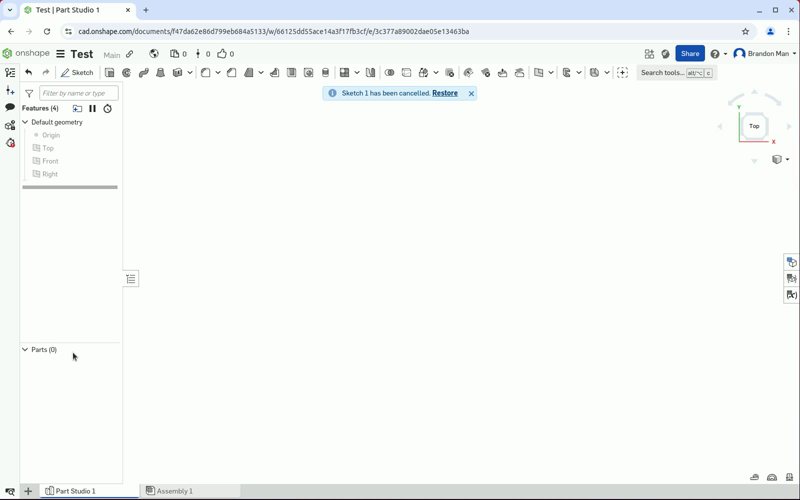
key(up)
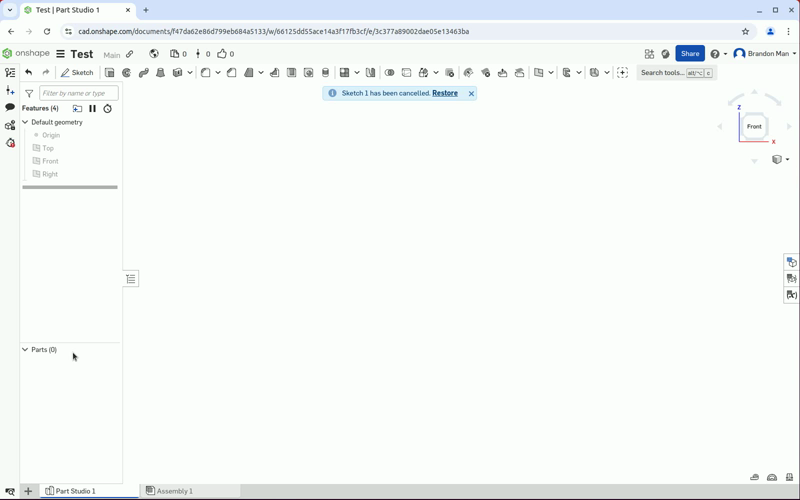
key_up(shift)
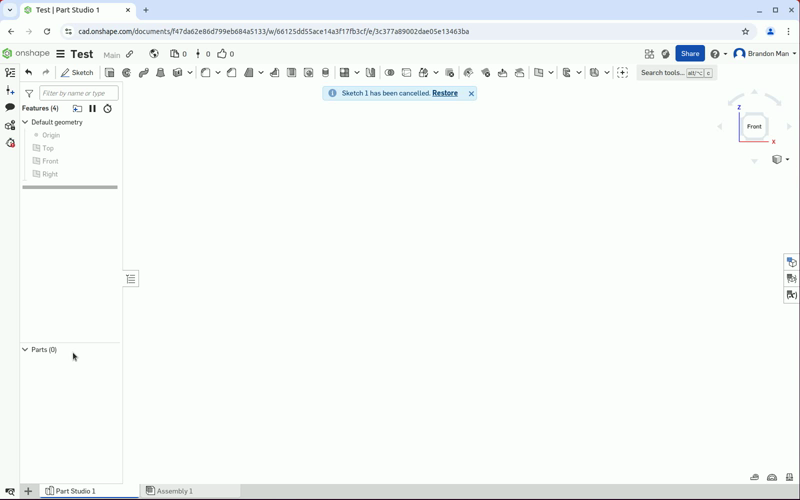
mouse_move(73, 352)
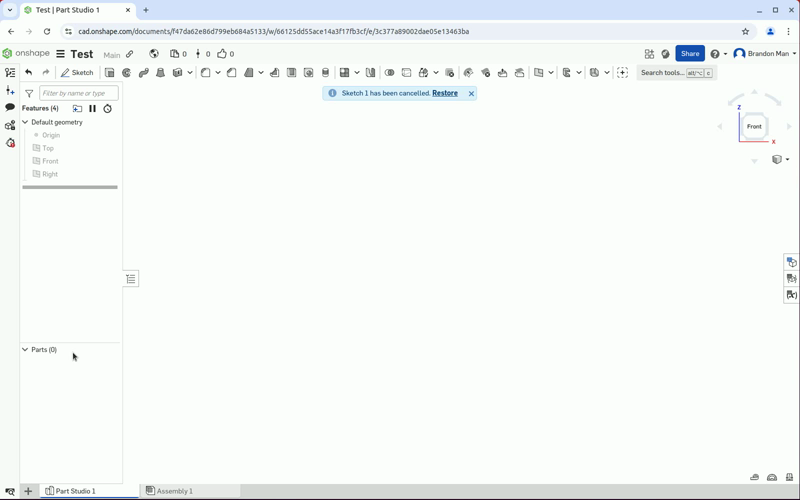
key(shift+y)
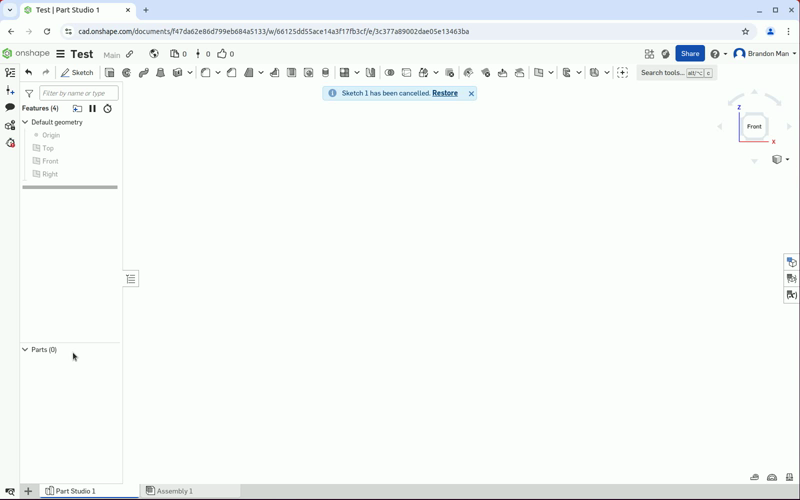
key(shift+s)
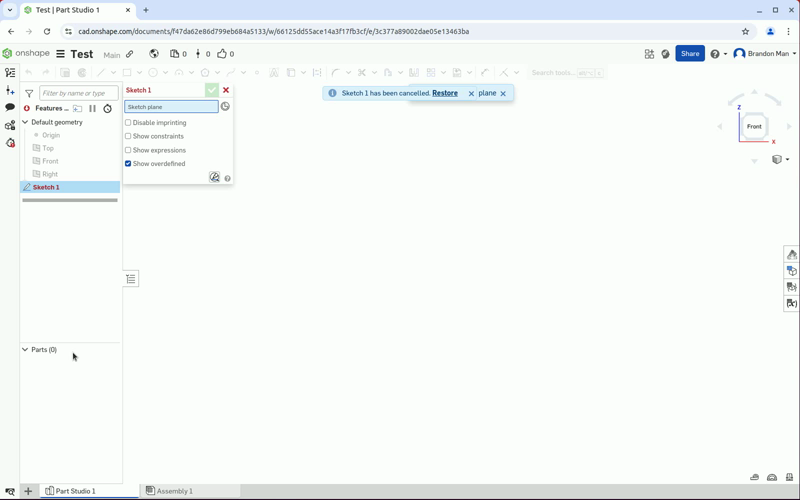
mouse_move(73, 163)
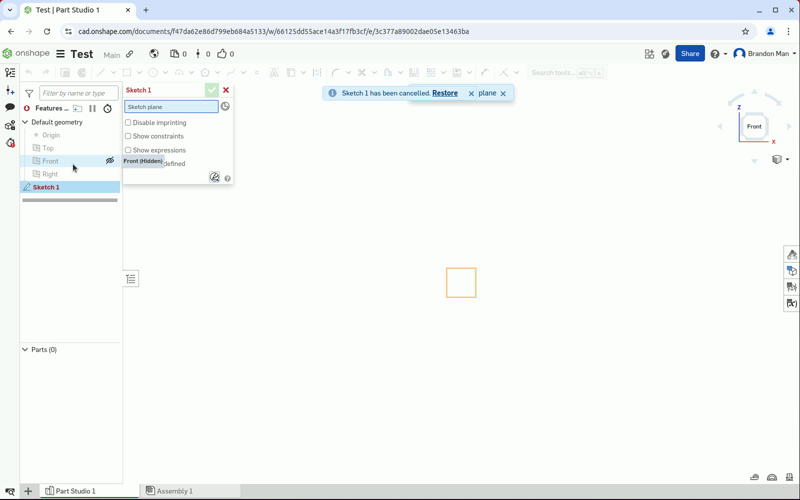
click(73, 163)
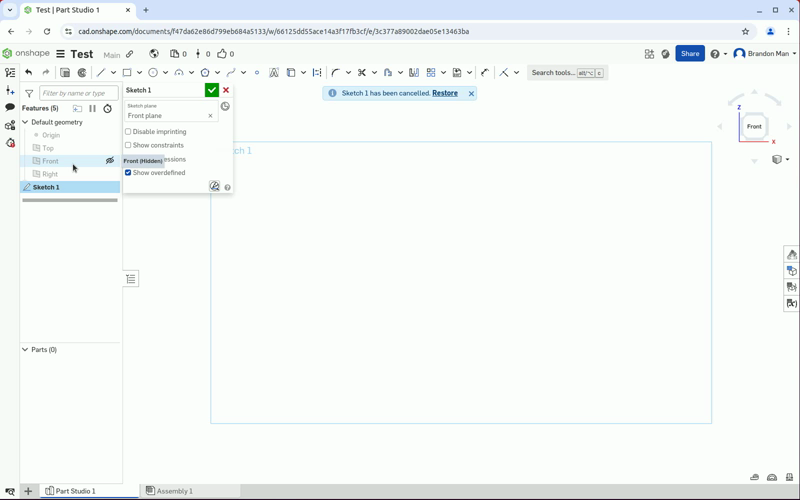
mouse_move(73, 352)
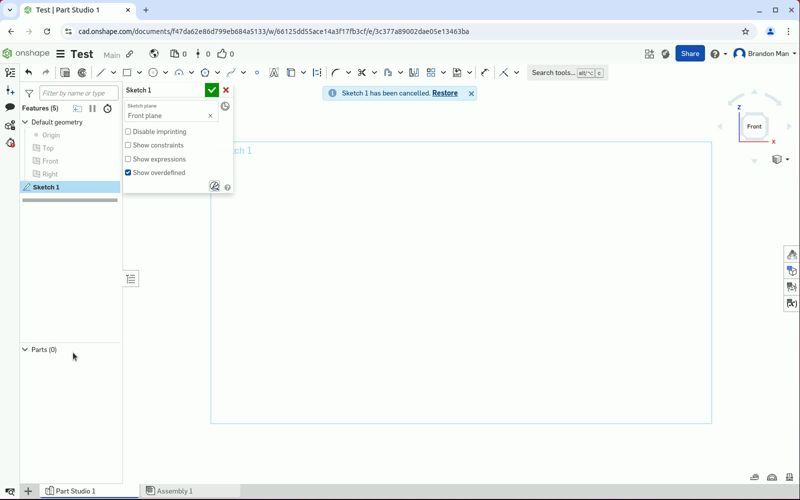
key(y)
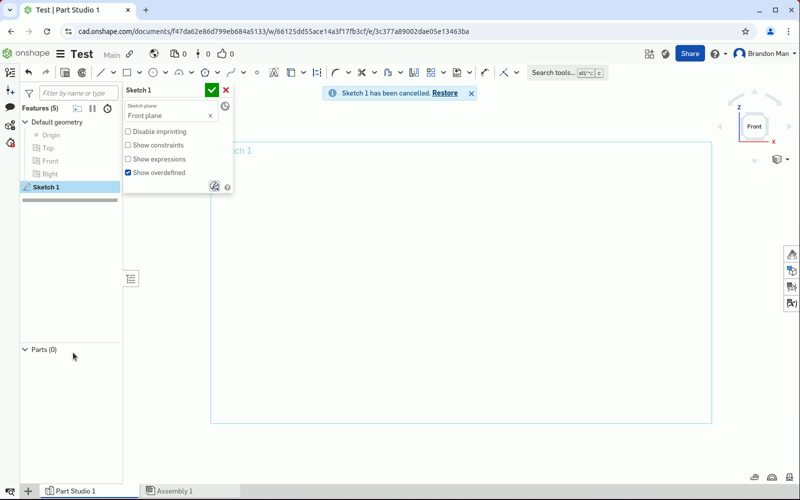
key(l)
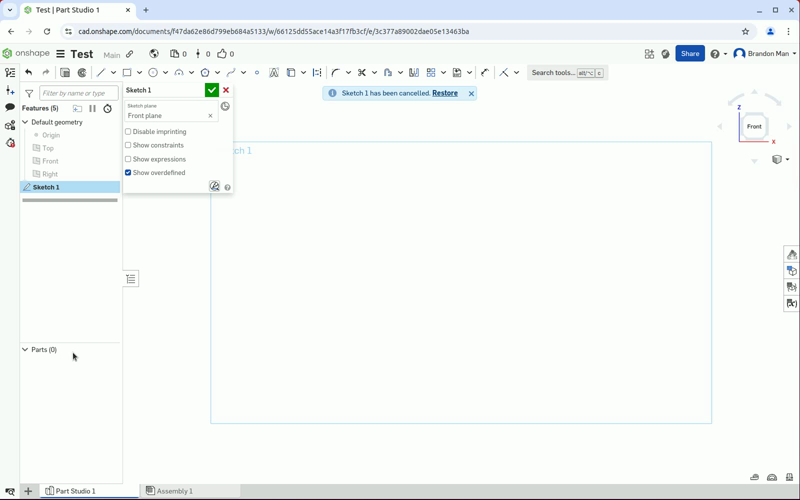
key_down(shift)
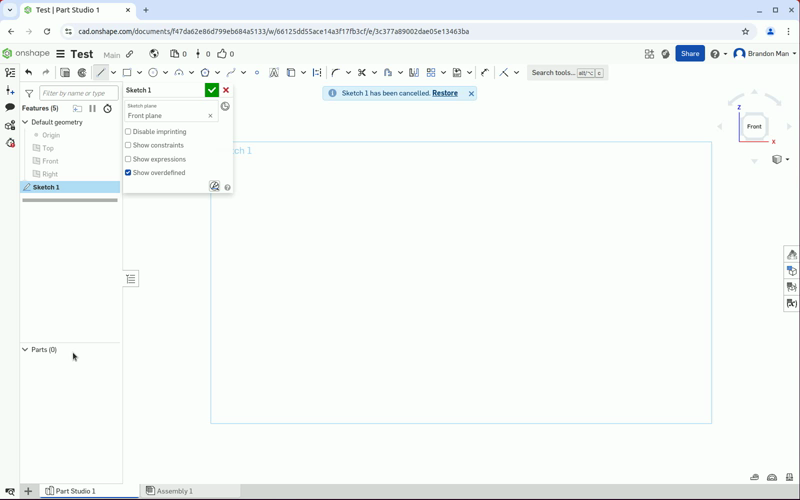
mouse_move(460, 282)
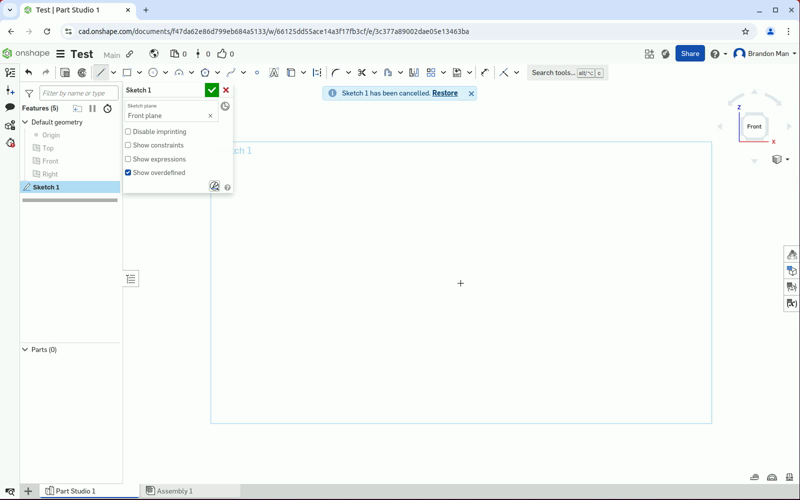
click(460, 282)
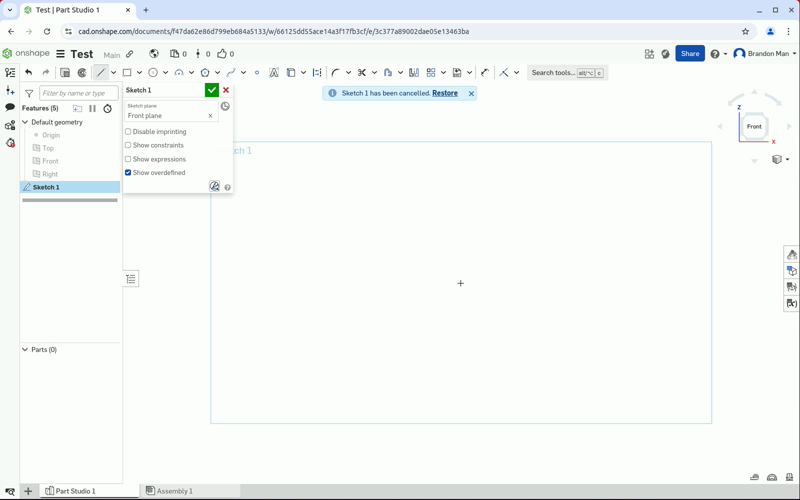
key_up(shift)
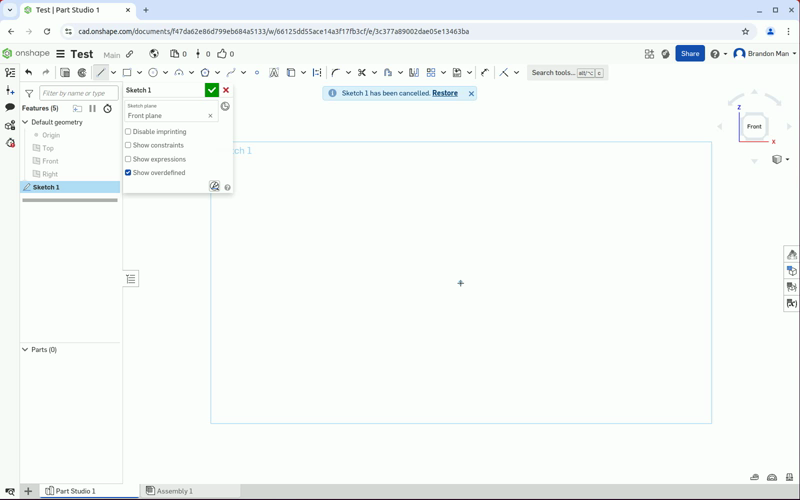
key_down(shift)
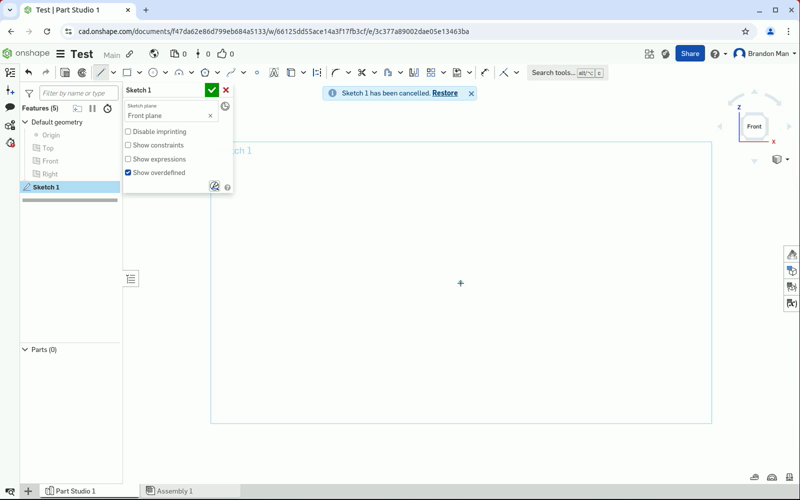
mouse_move(526, 282)
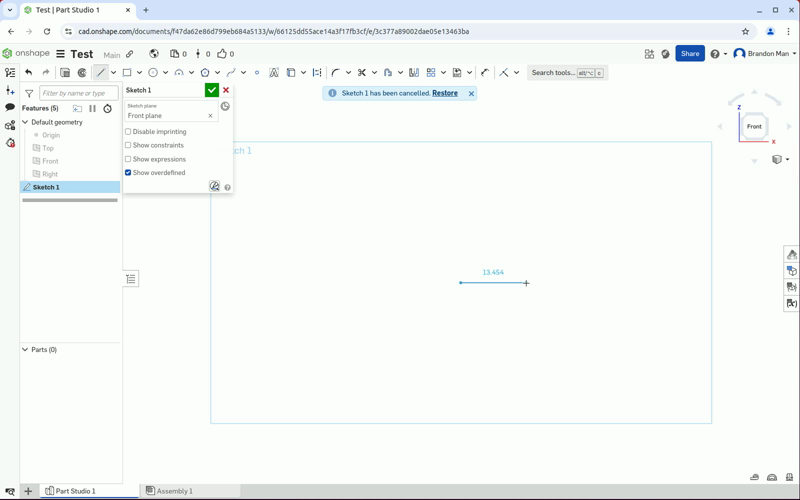
click(526, 282)
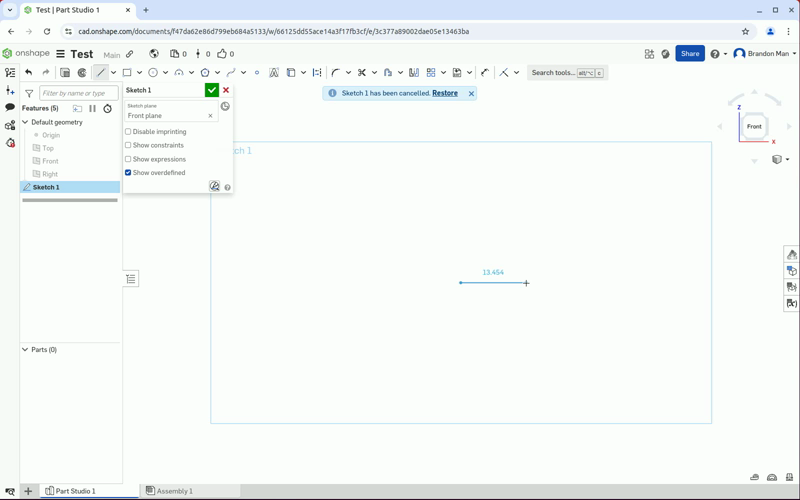
key_up(shift)
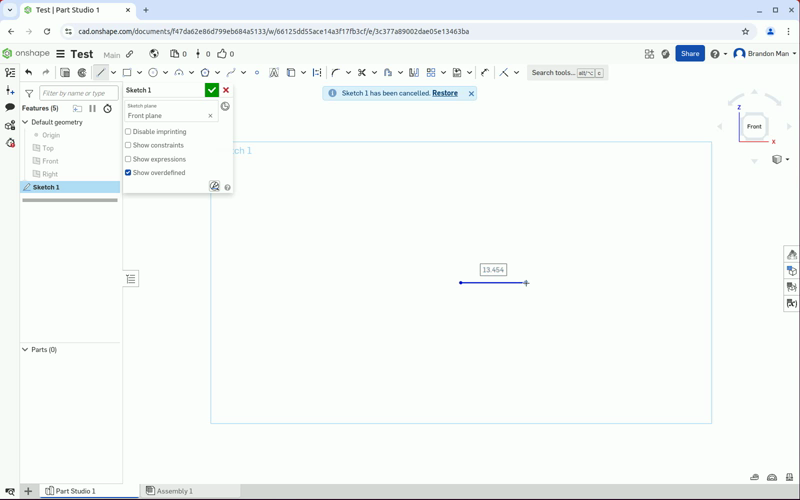
key_down(shift)
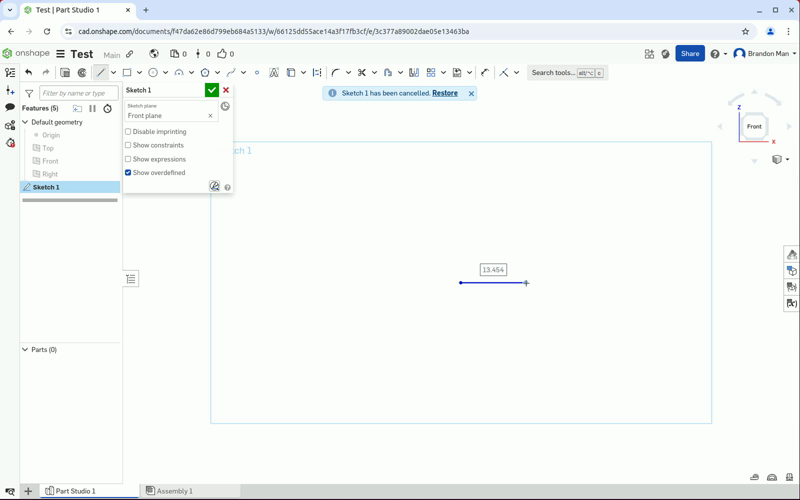
mouse_move(526, 174)
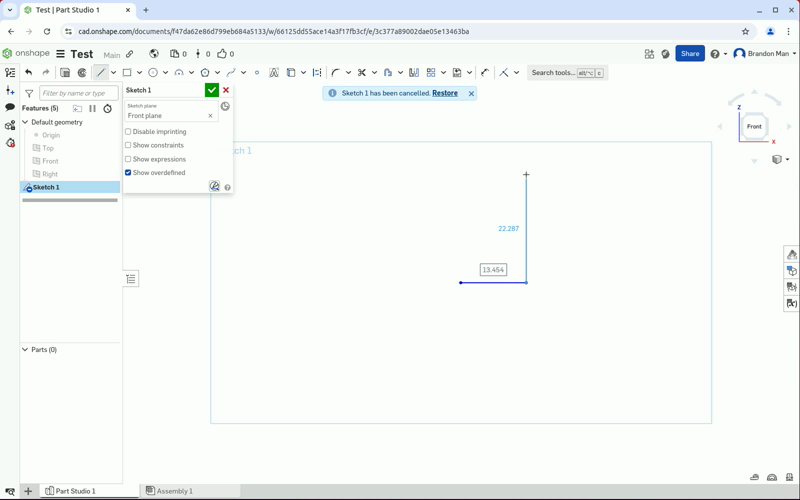
click(526, 174)
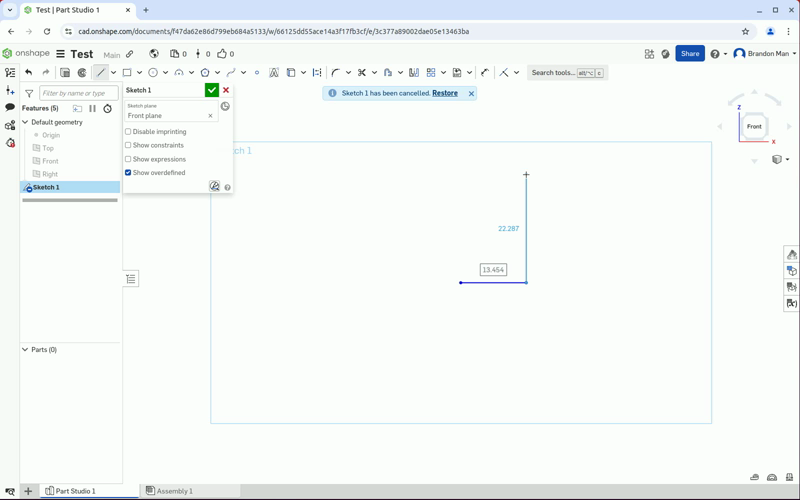
key_up(shift)
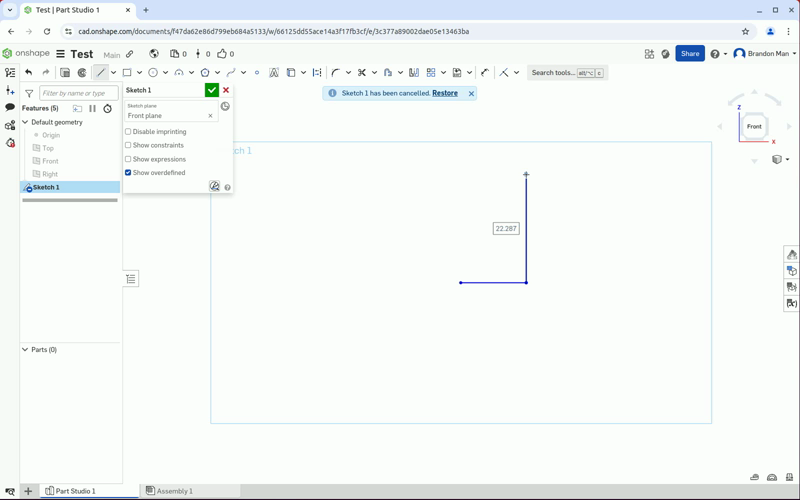
key_down(shift)
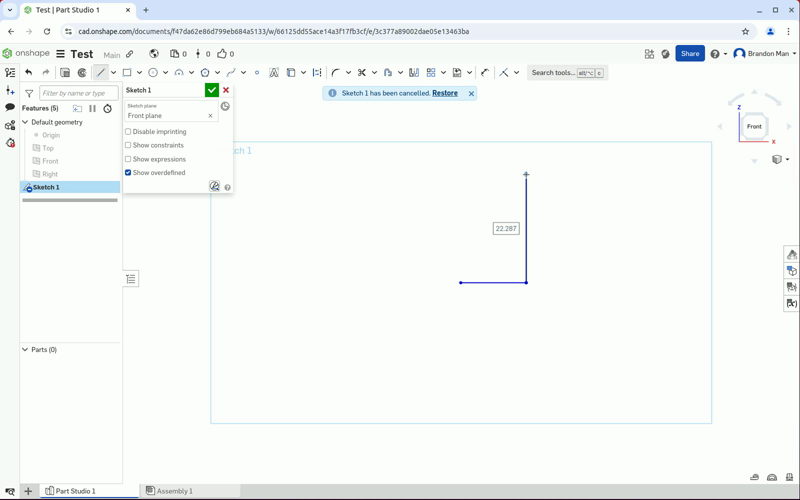
mouse_move(460, 174)
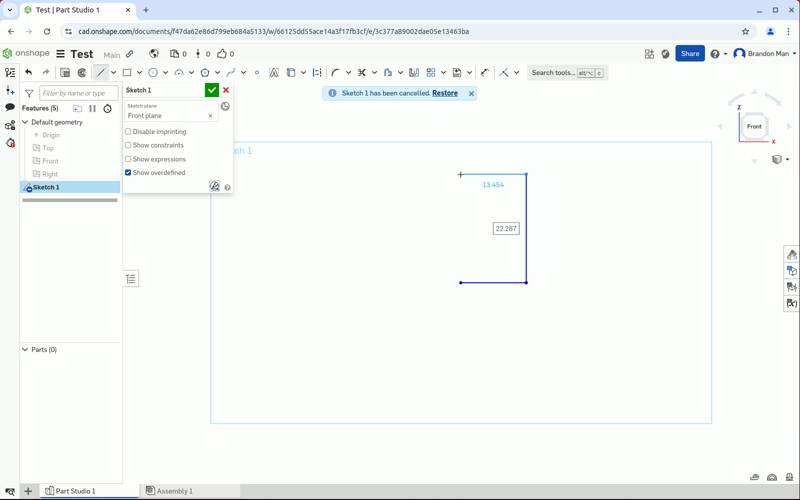
click(460, 174)
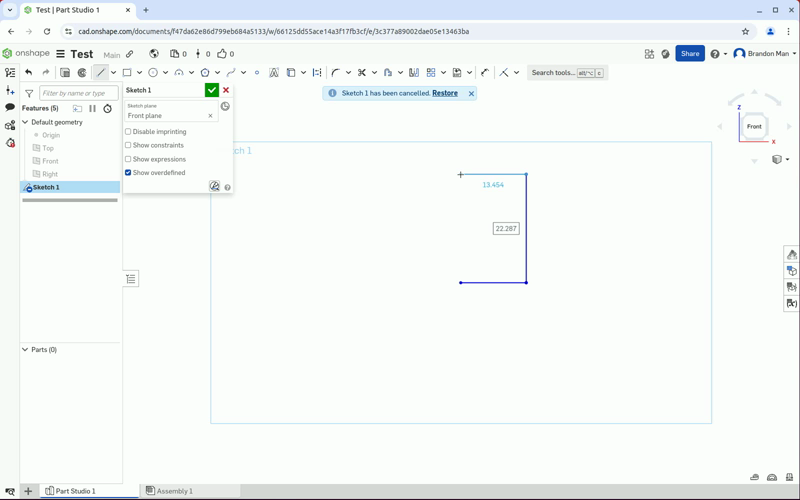
key_up(shift)
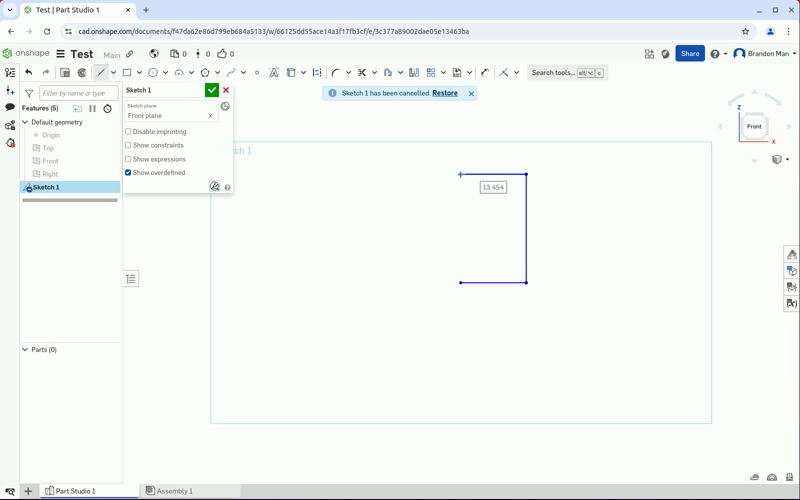
key_down(shift)
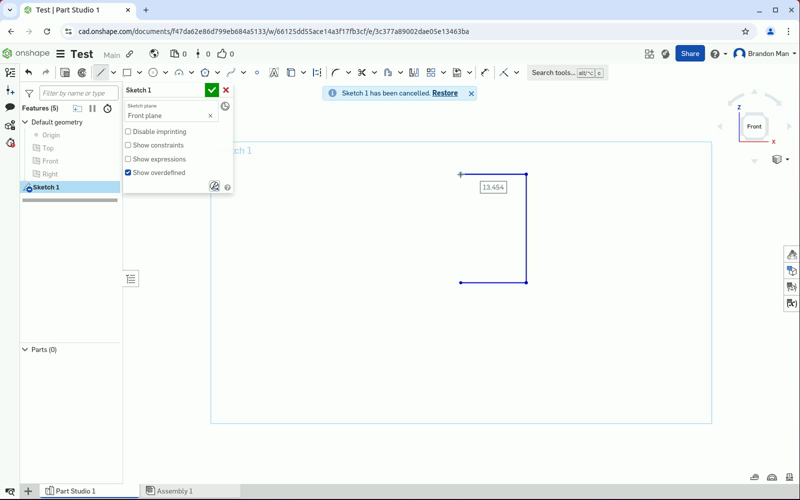
mouse_move(460, 282)
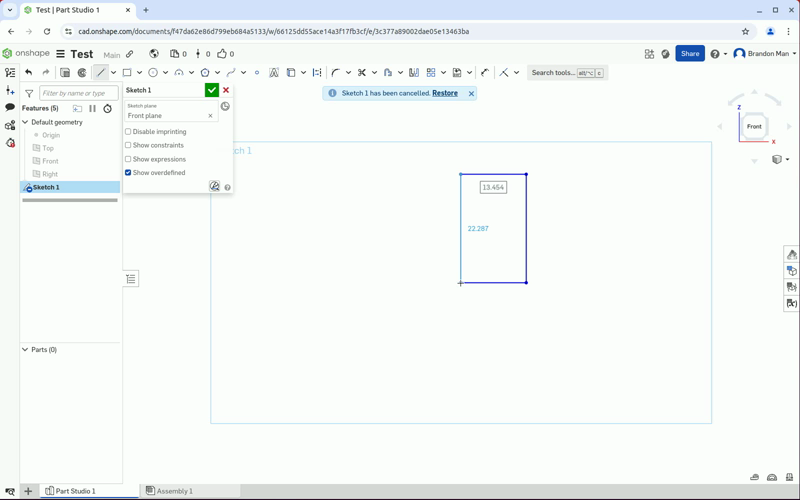
key_up(shift)
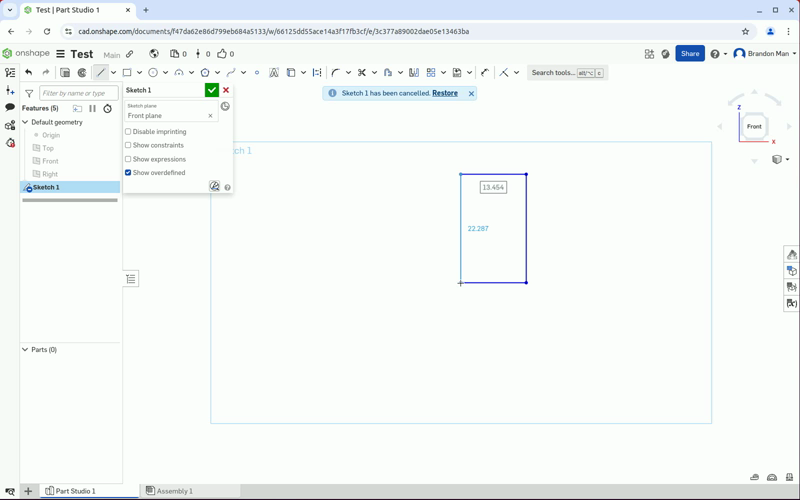
click(460, 282)
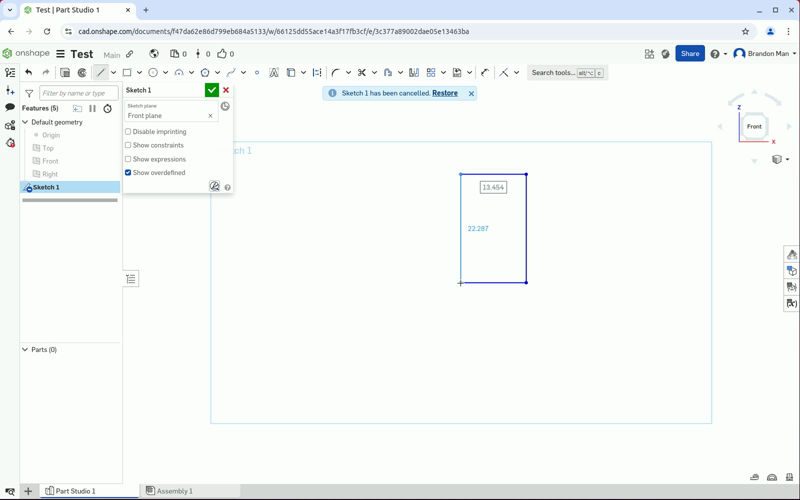
key(esc)
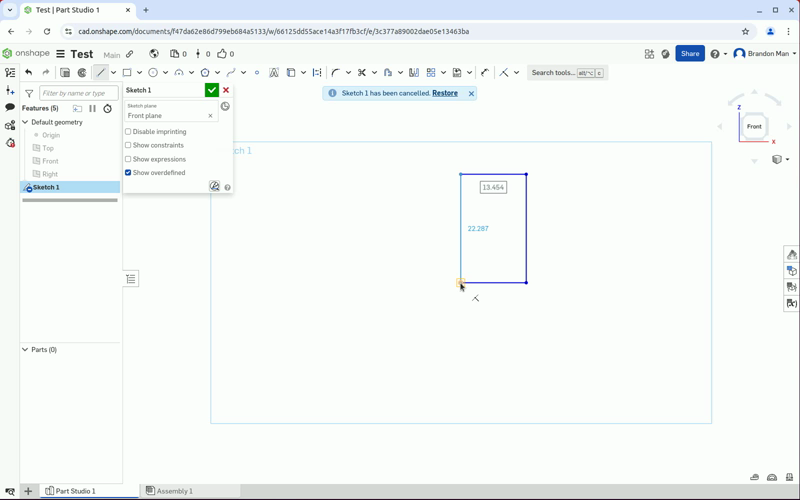
mouse_move(489, 210)
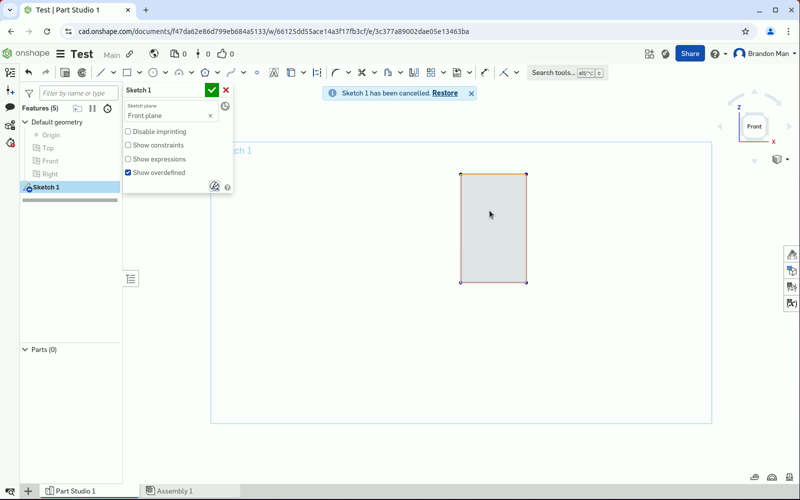
click(489, 210)
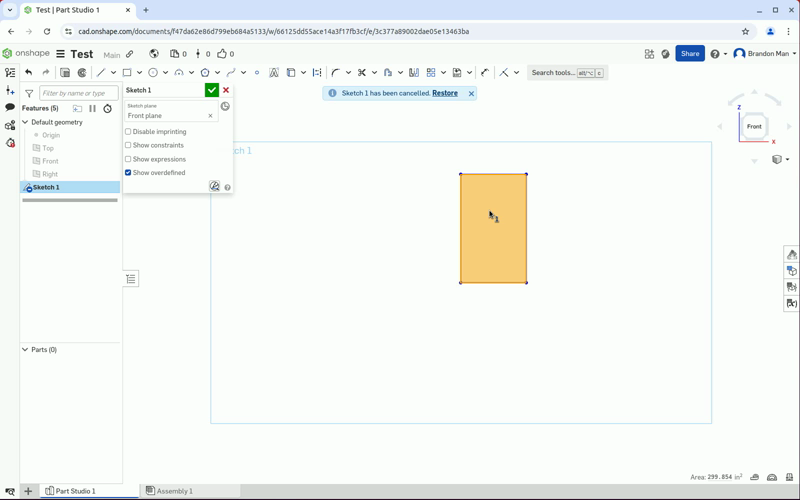
mouse_move(73, 352)
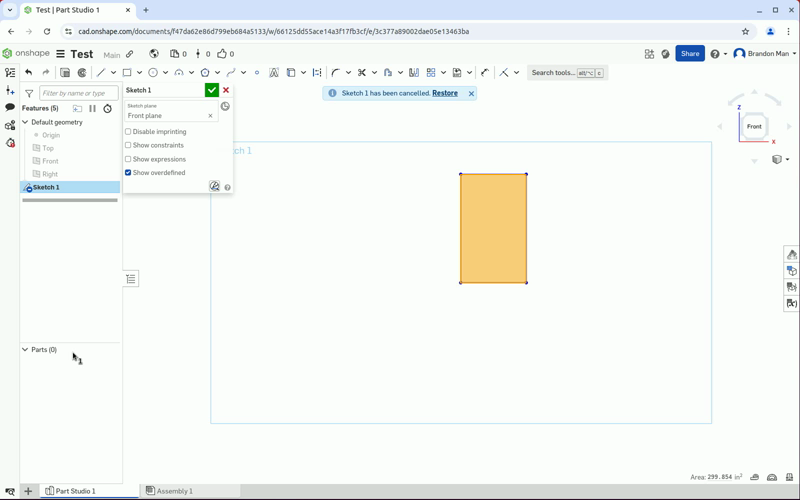
key(shift+y)
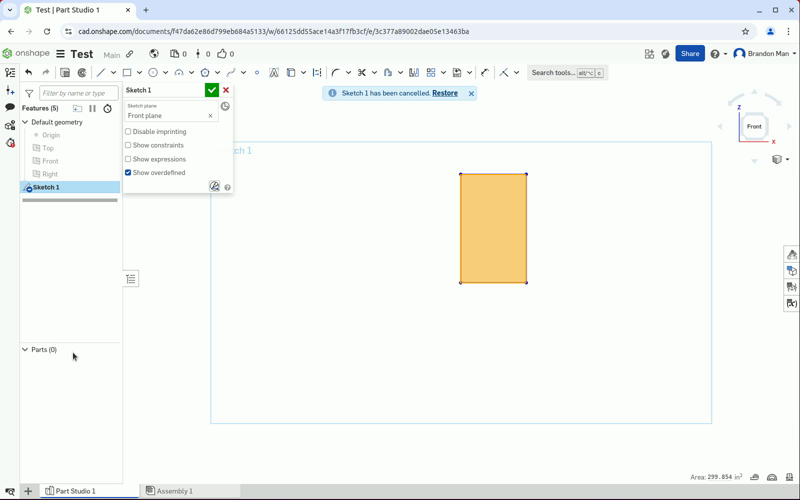
key(shift+e)
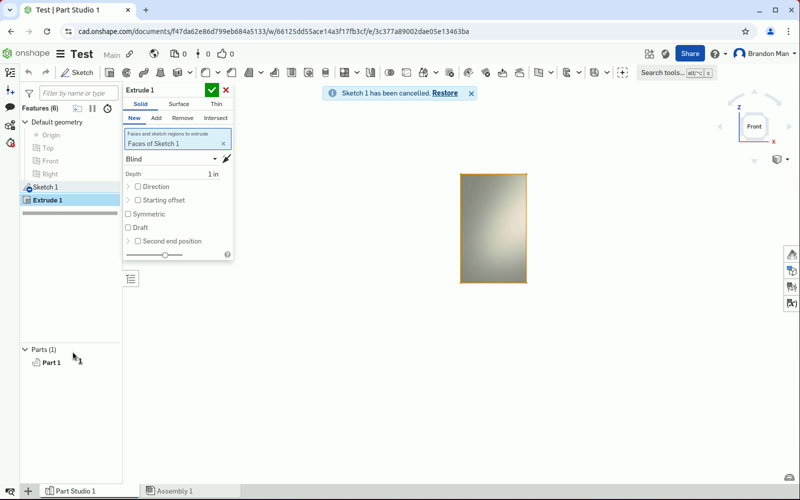
mouse_move(143, 106)
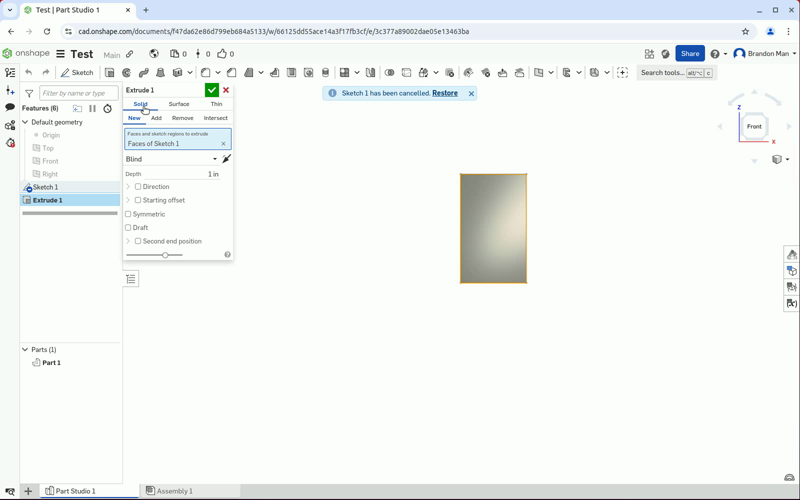
click(143, 106)
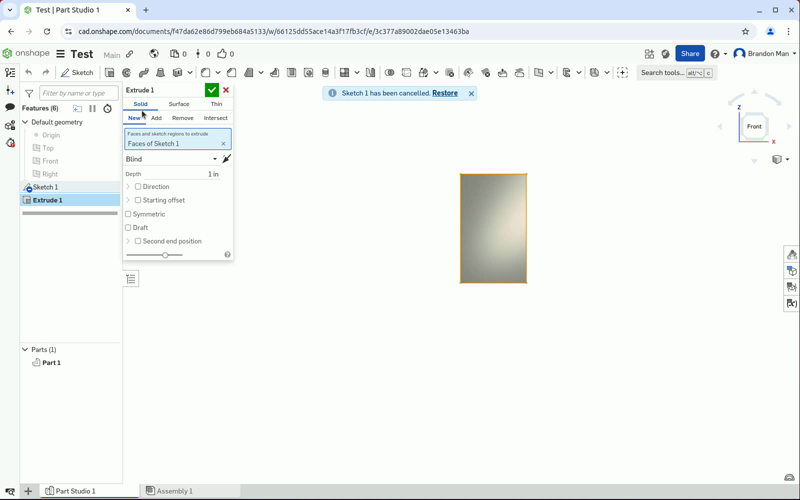
mouse_move(137, 120)
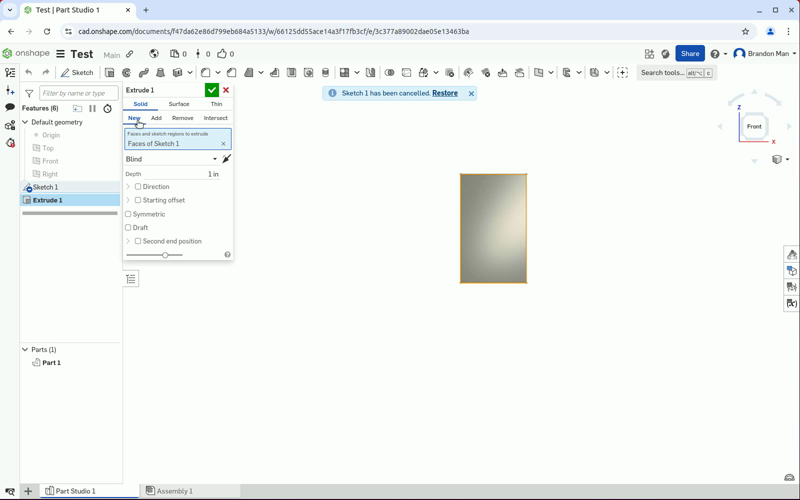
click(137, 120)
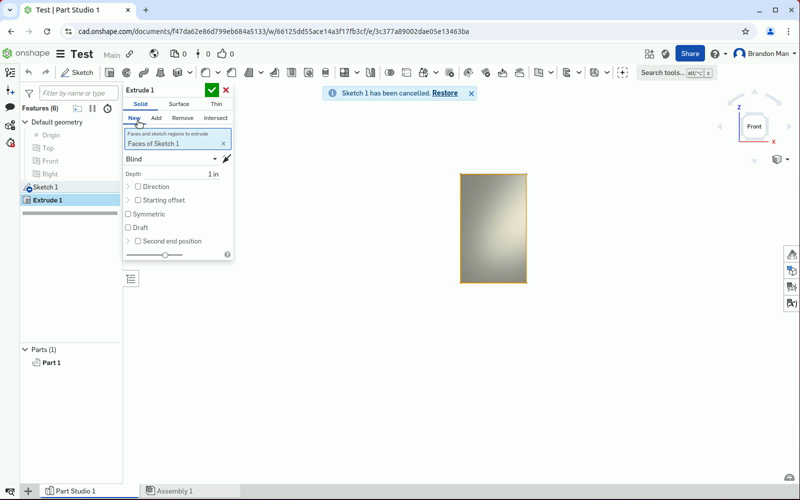
key(tab, 4)
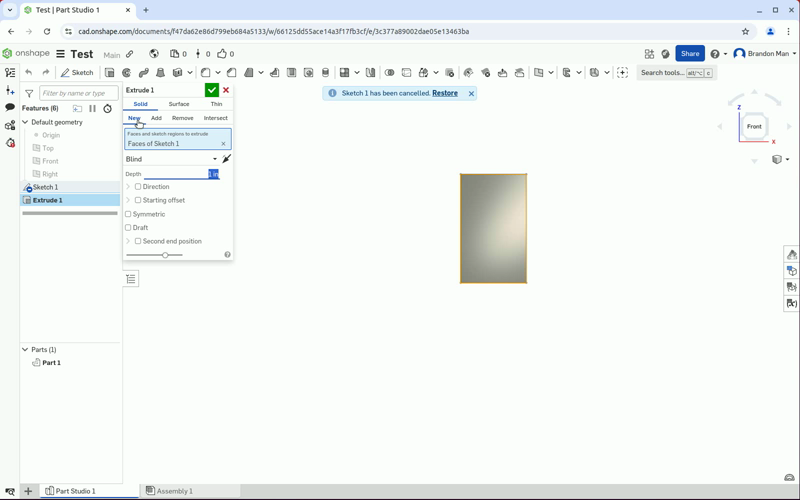
text(0.722)
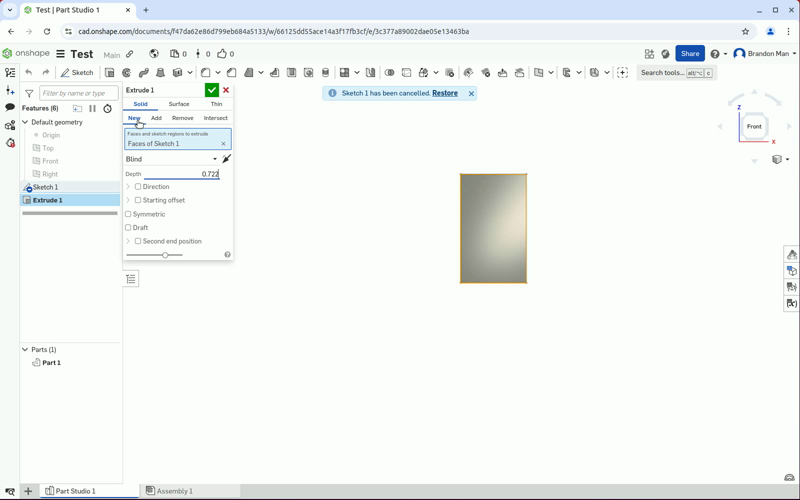
key(enter)
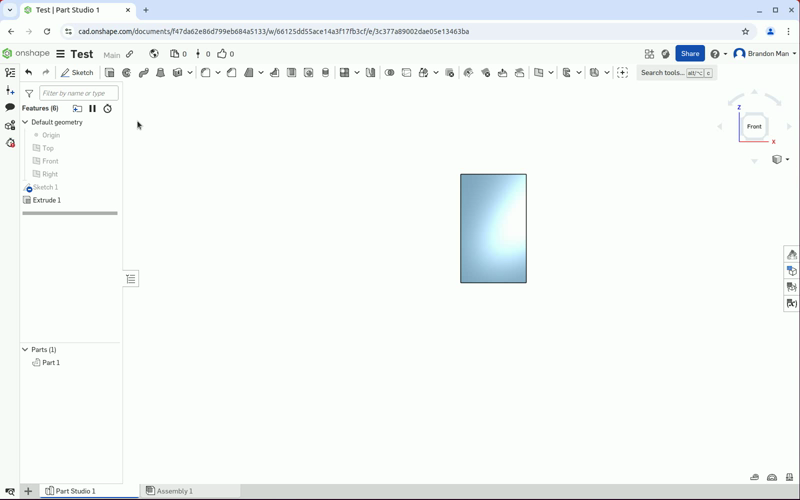
key(shift+h)
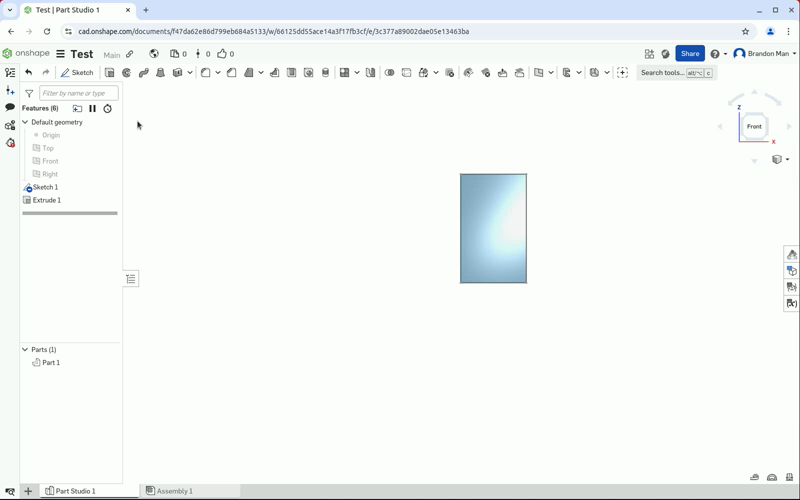
key(shift+h)
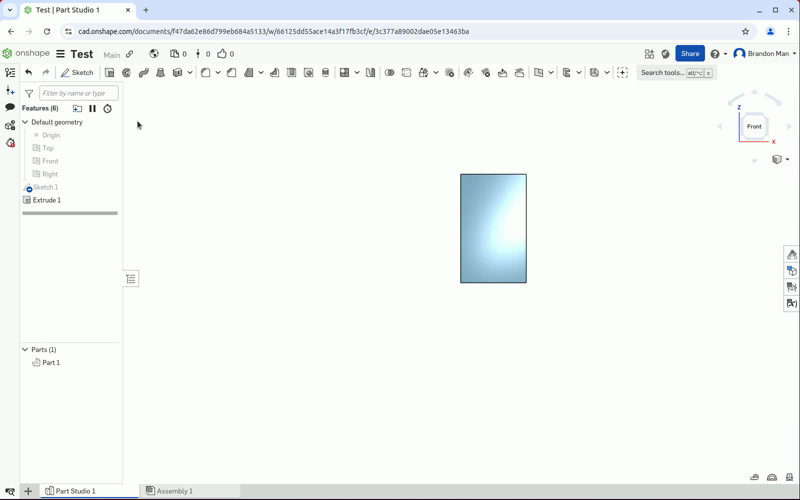
mouse_move(73, 189)
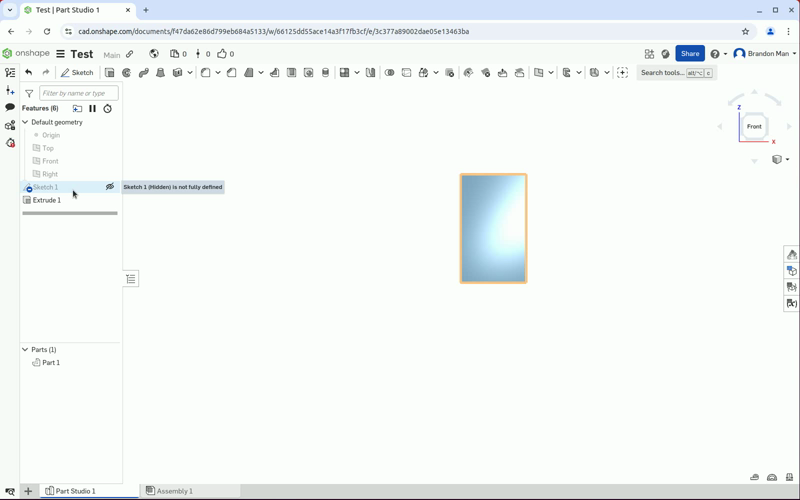
click(73, 189)
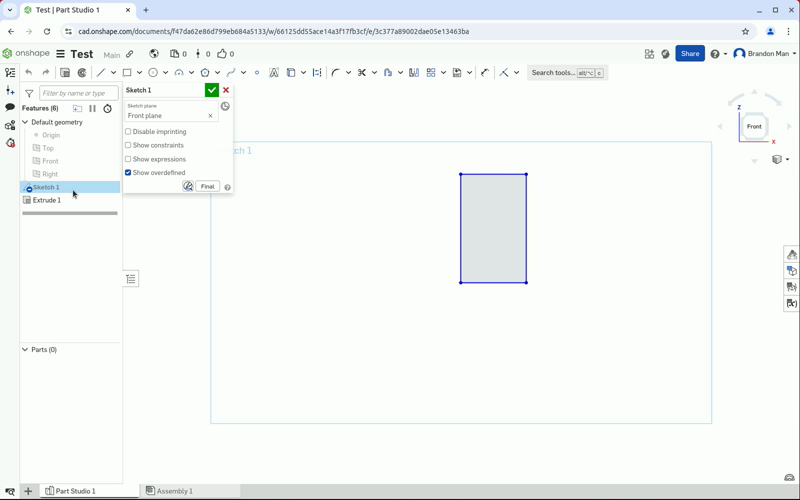
mouse_move(229, 92)
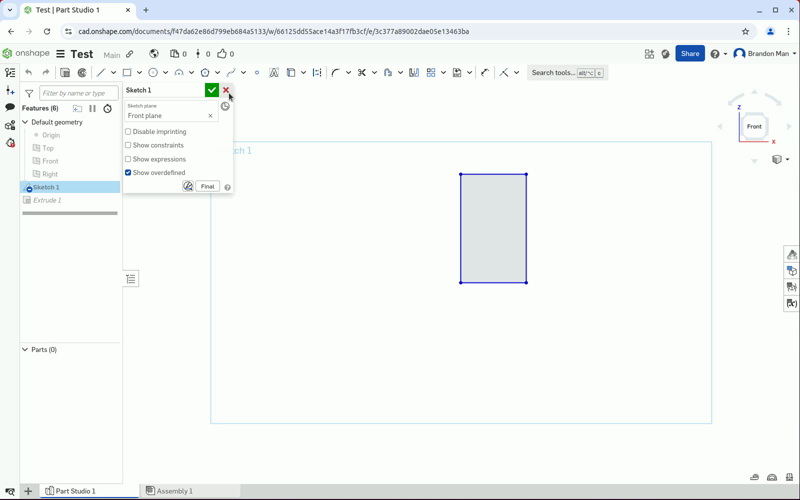
click(229, 92)
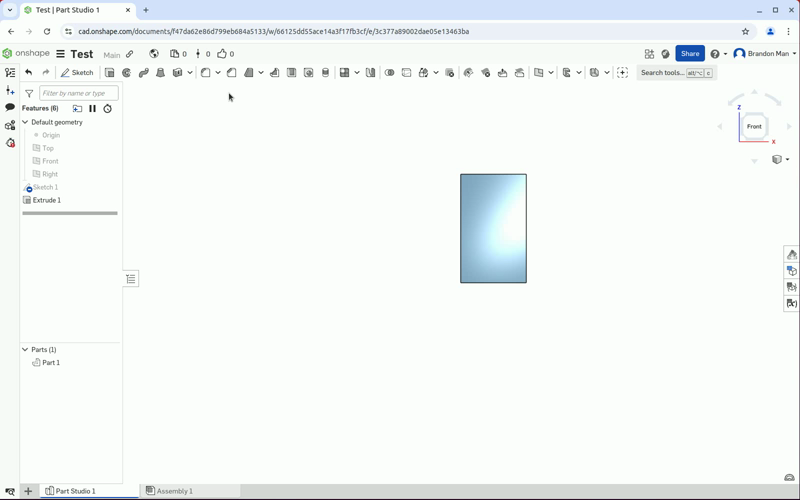
mouse_move(73, 352)
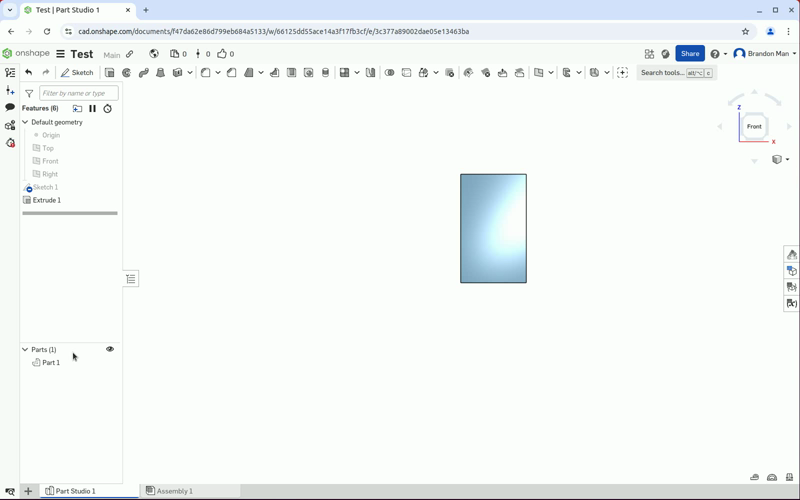
key(y)
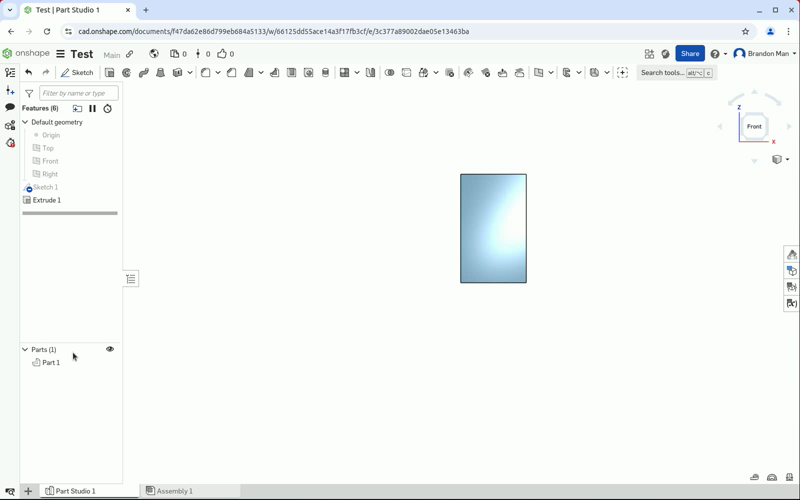
key(shift+p)
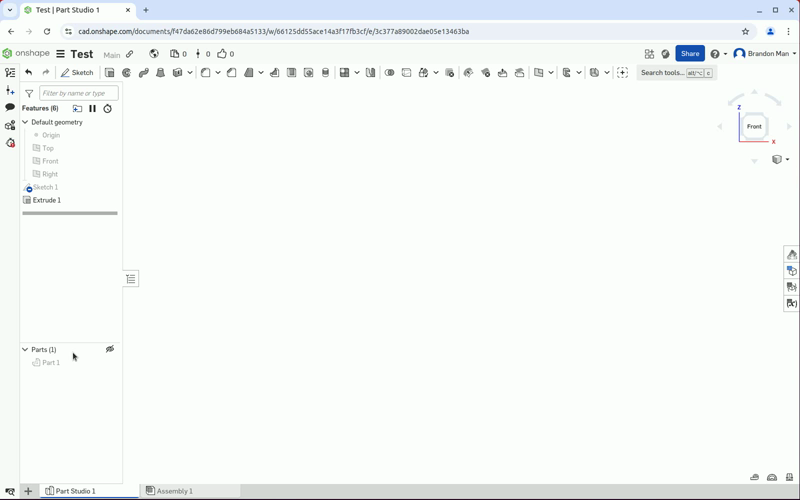
key(space)
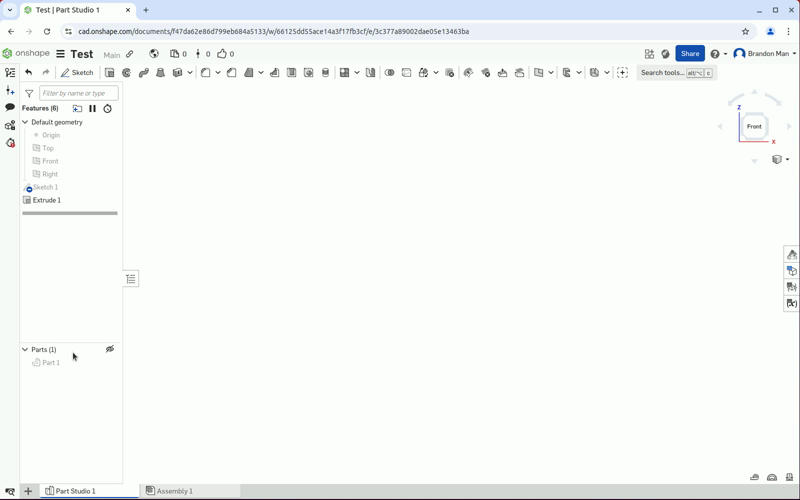
key_down(shift)
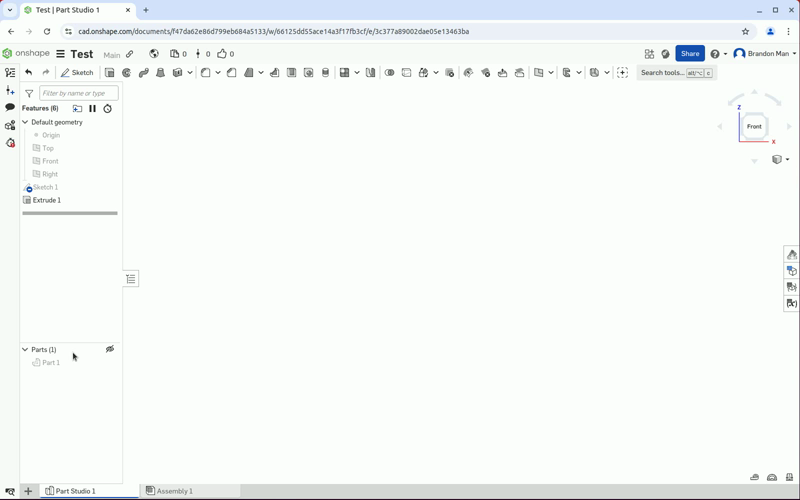
key(left)
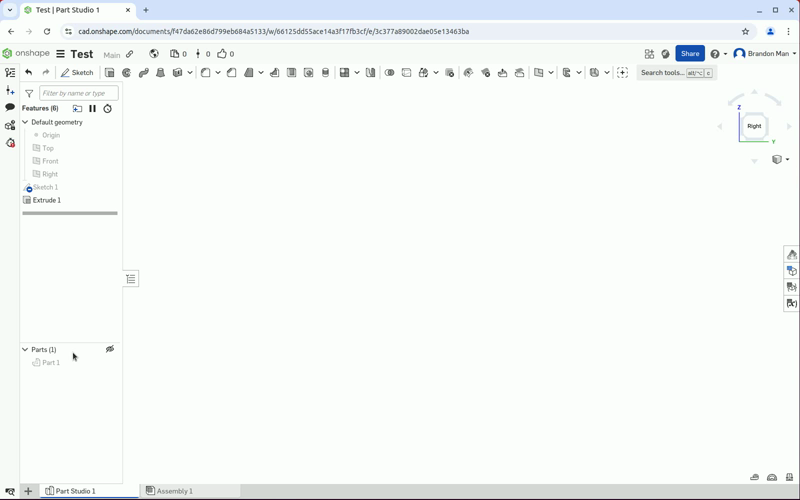
key_up(shift)
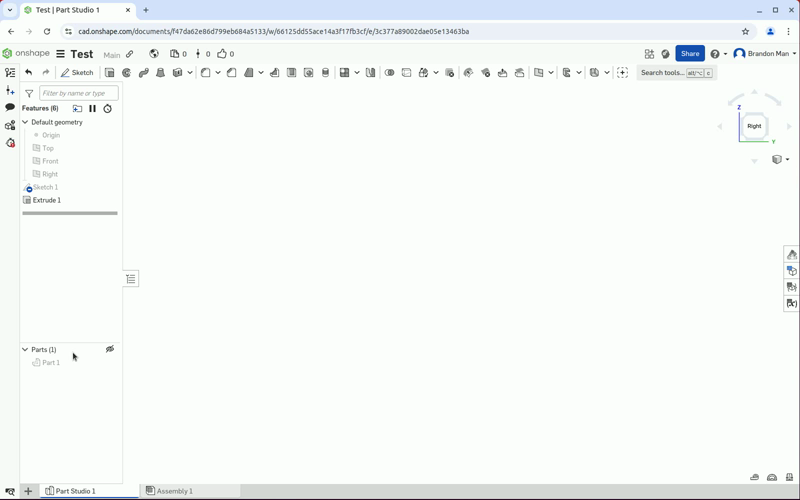
mouse_move(73, 352)
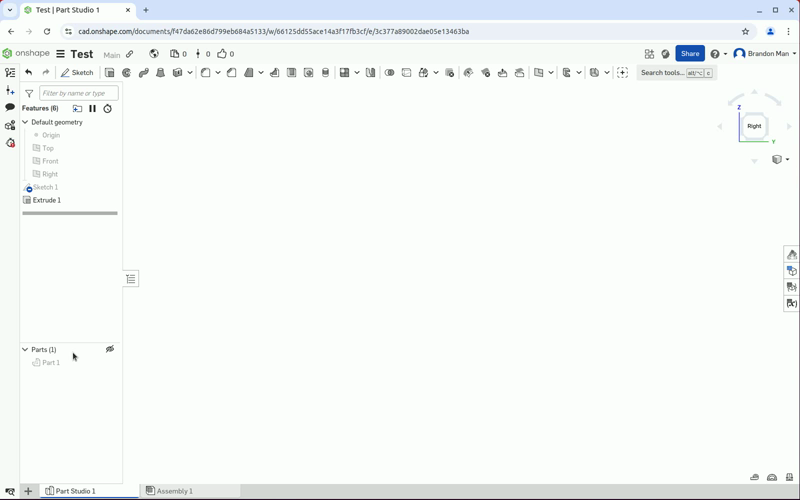
key(shift+y)
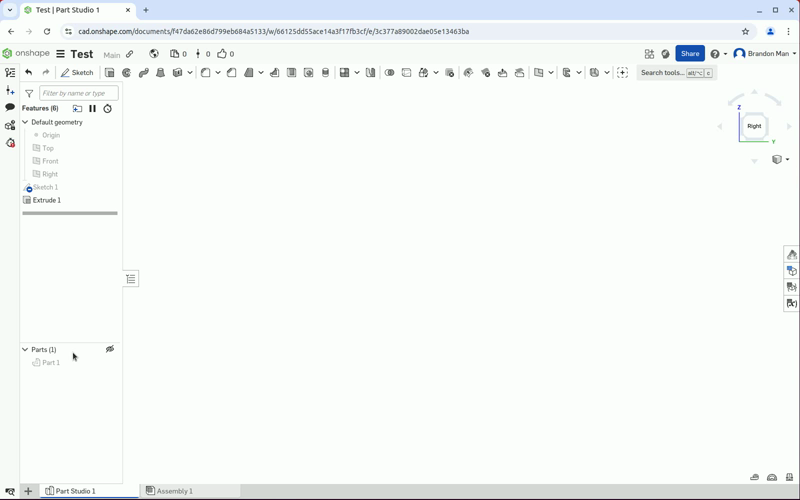
key(shift+s)
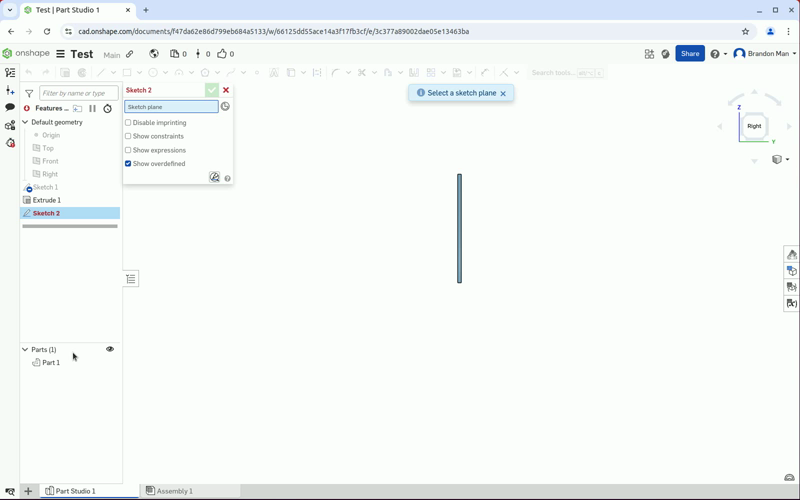
mouse_move(73, 176)
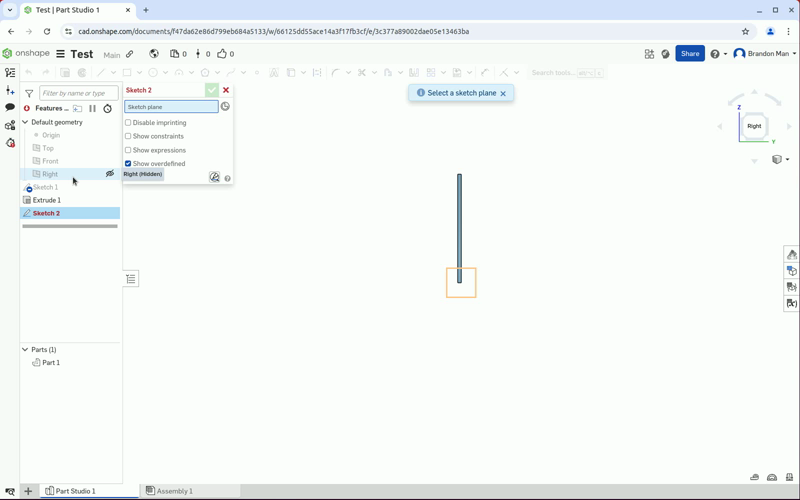
click(73, 176)
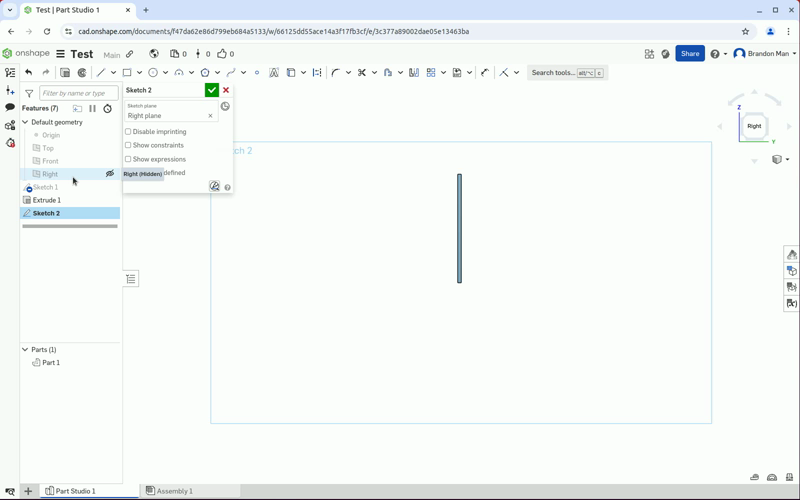
mouse_move(73, 352)
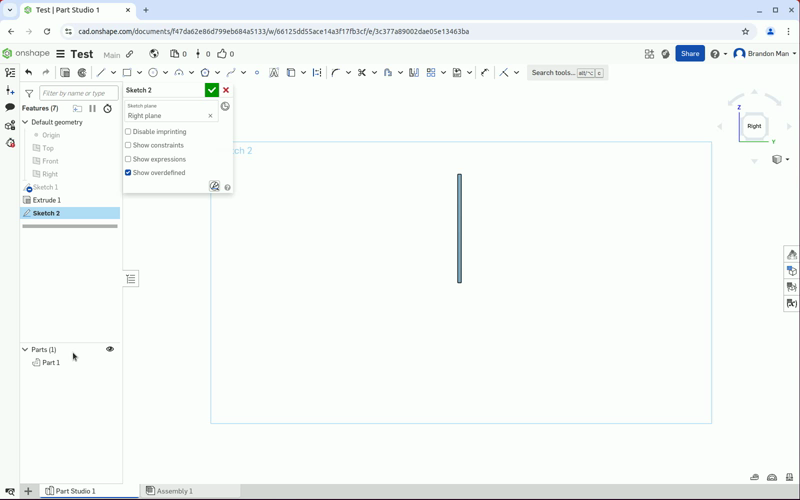
key(y)
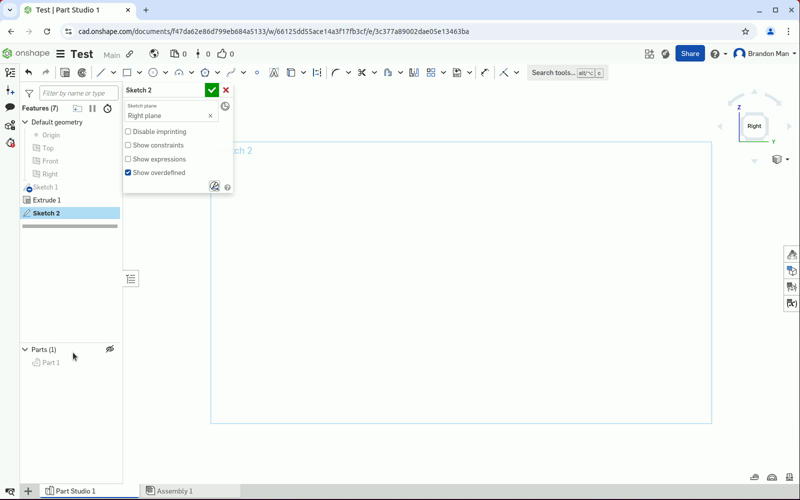
key(l)
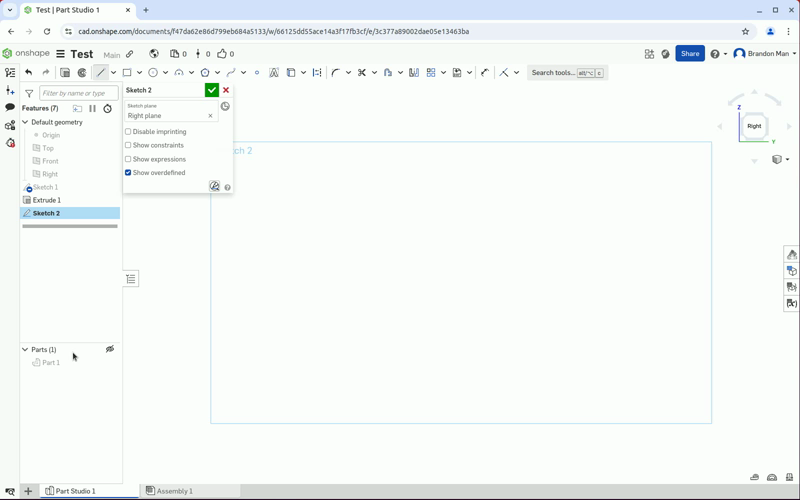
key_down(shift)
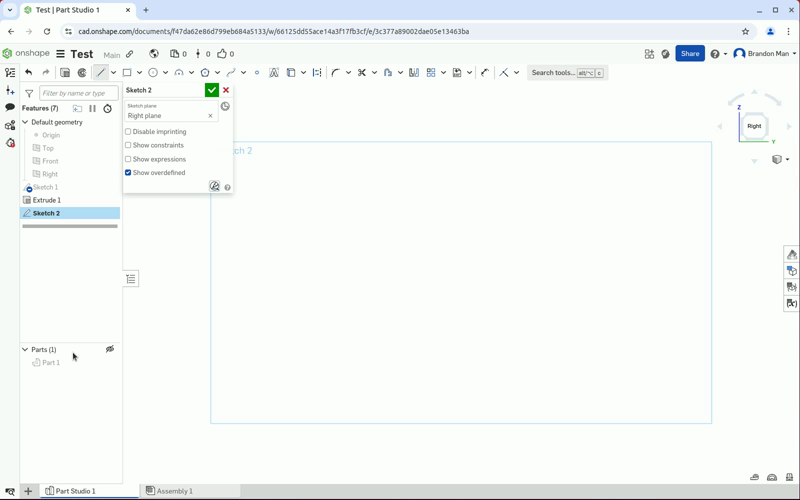
mouse_move(395, 282)
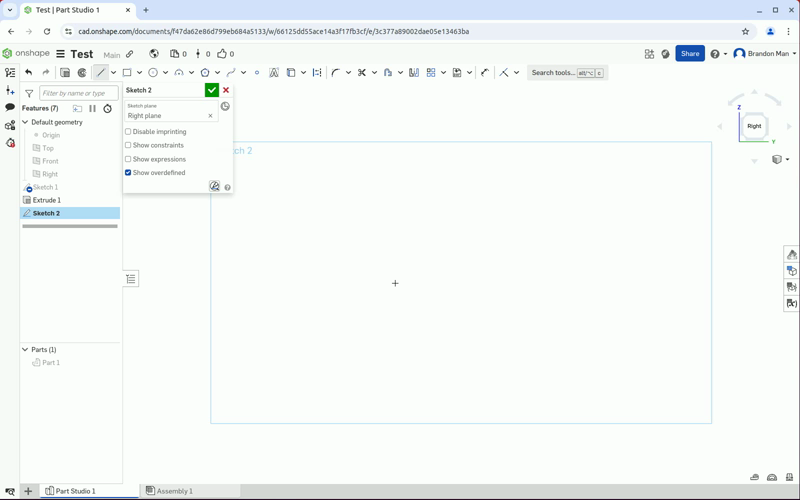
click(395, 282)
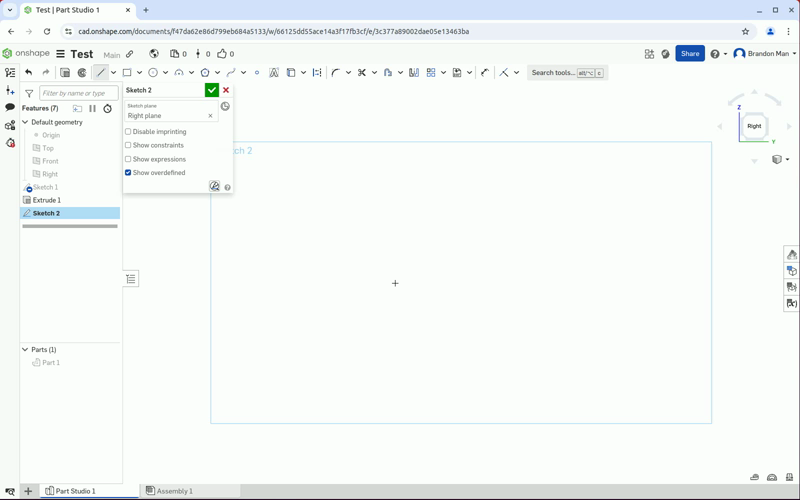
key_up(shift)
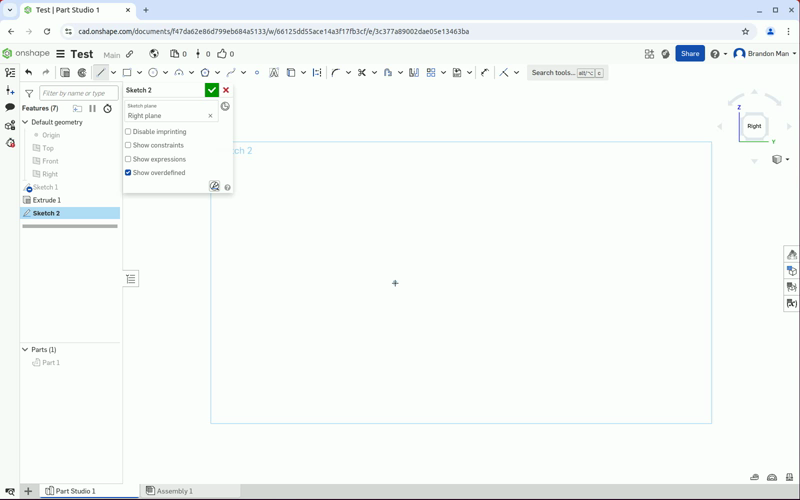
key_down(shift)
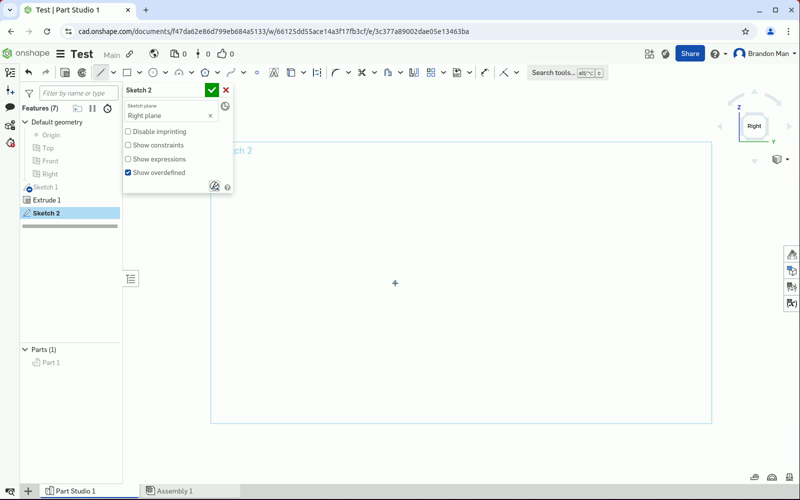
mouse_move(457, 282)
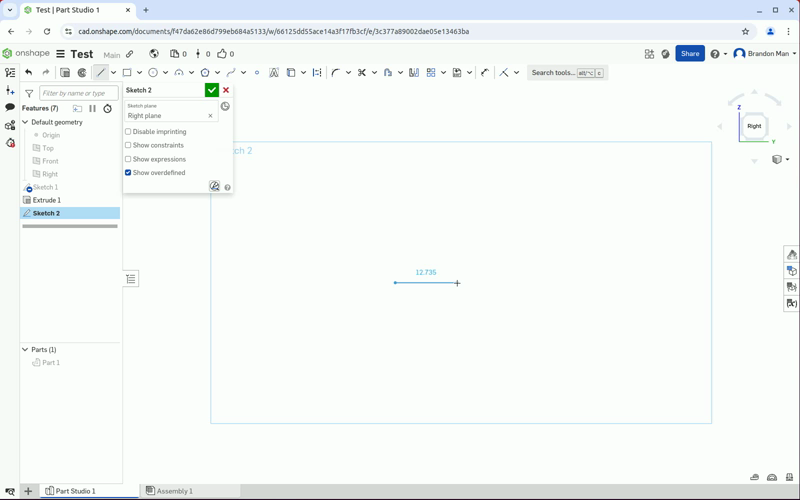
click(457, 282)
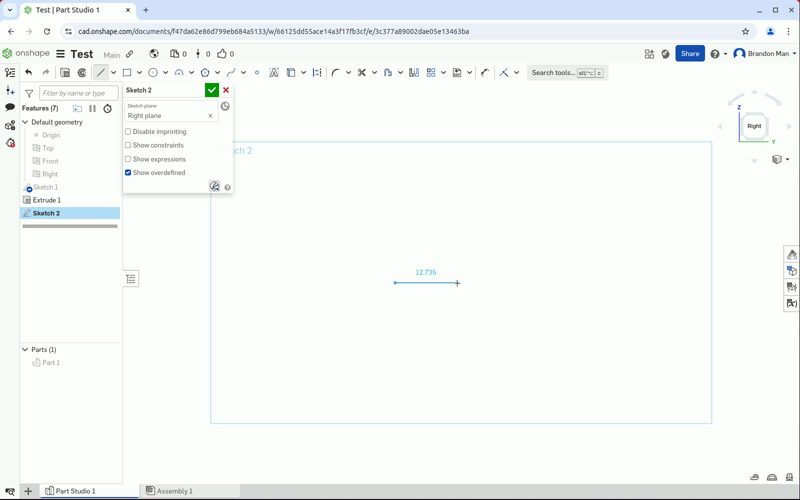
key_up(shift)
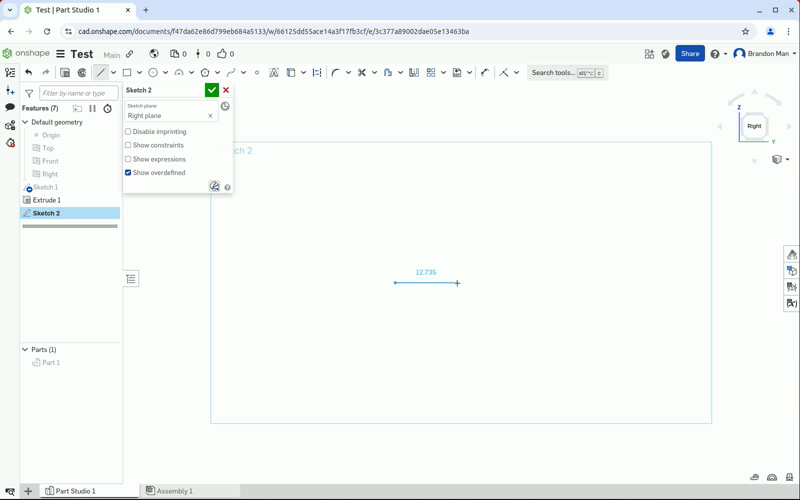
key_down(shift)
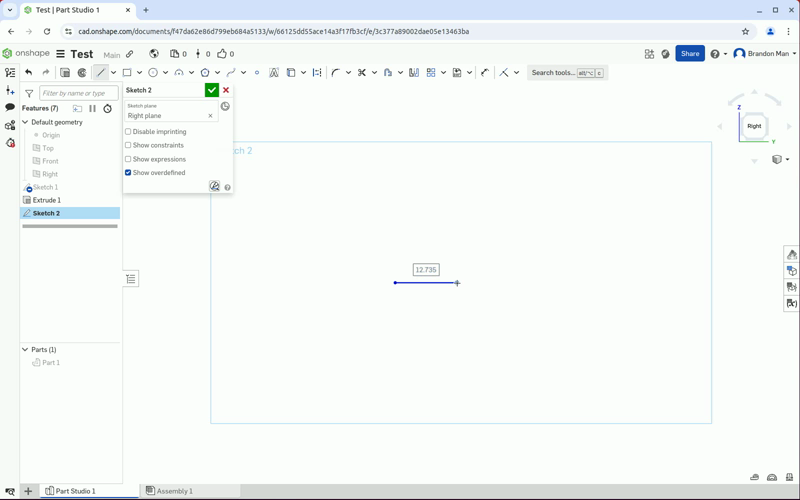
mouse_move(457, 174)
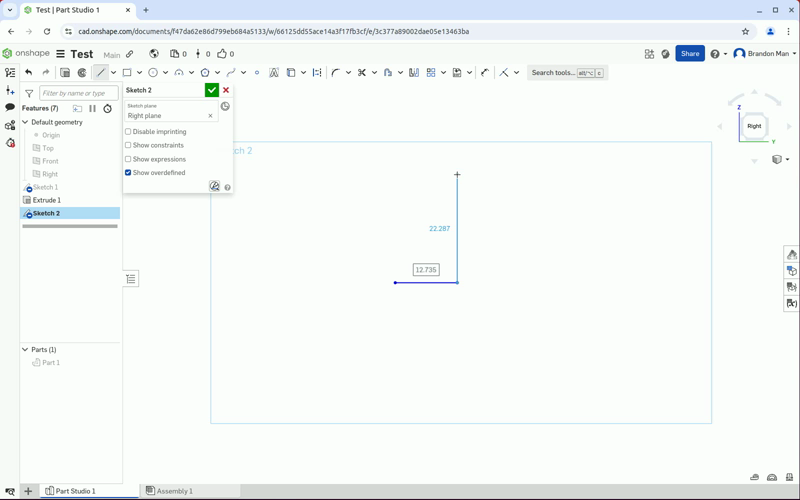
click(457, 174)
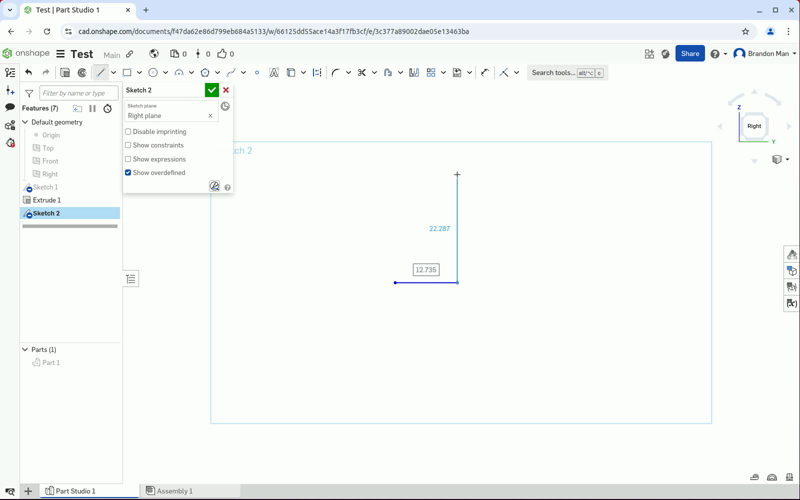
key_up(shift)
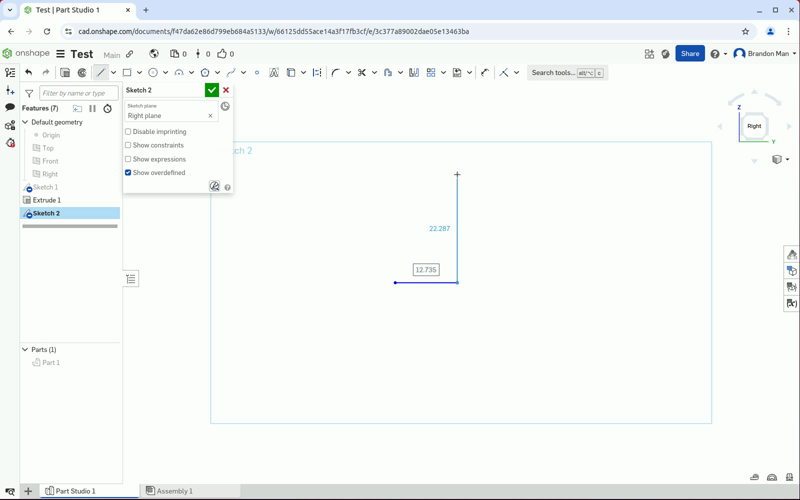
key_down(shift)
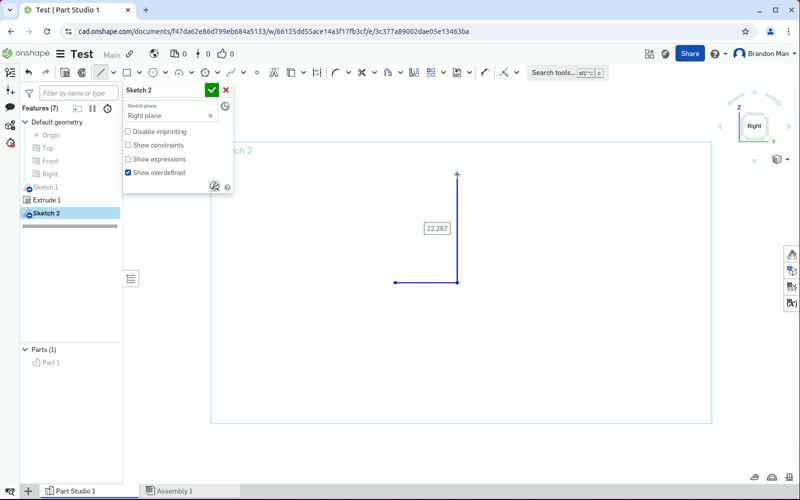
mouse_move(395, 174)
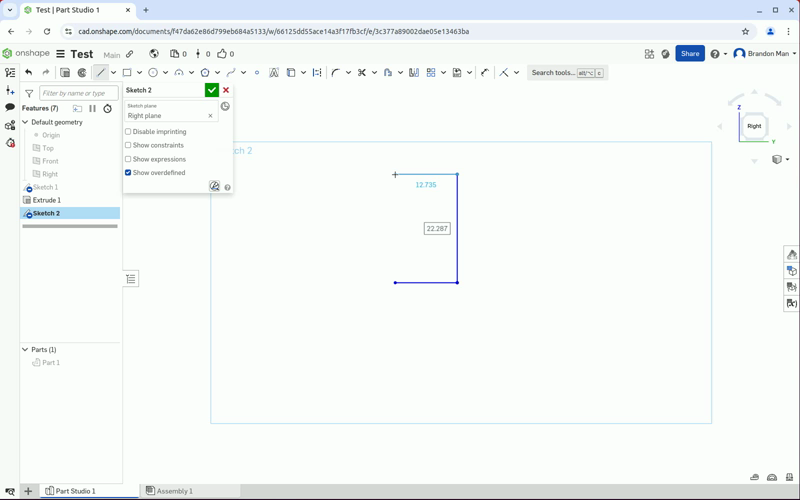
click(395, 174)
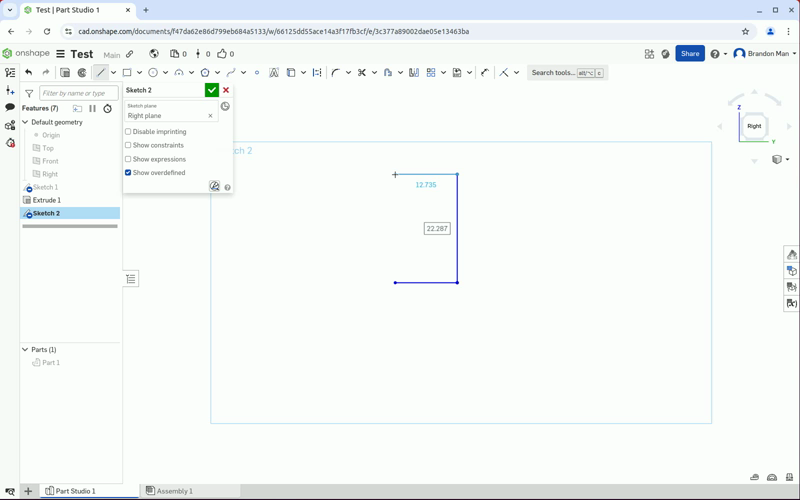
key_up(shift)
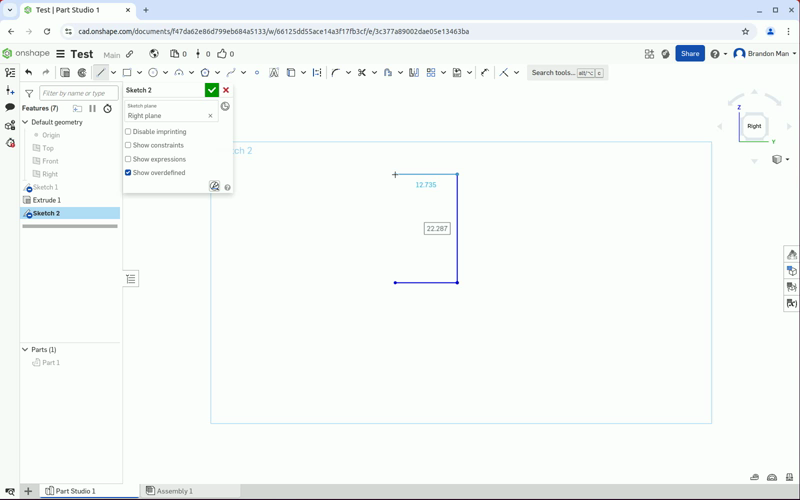
key_down(shift)
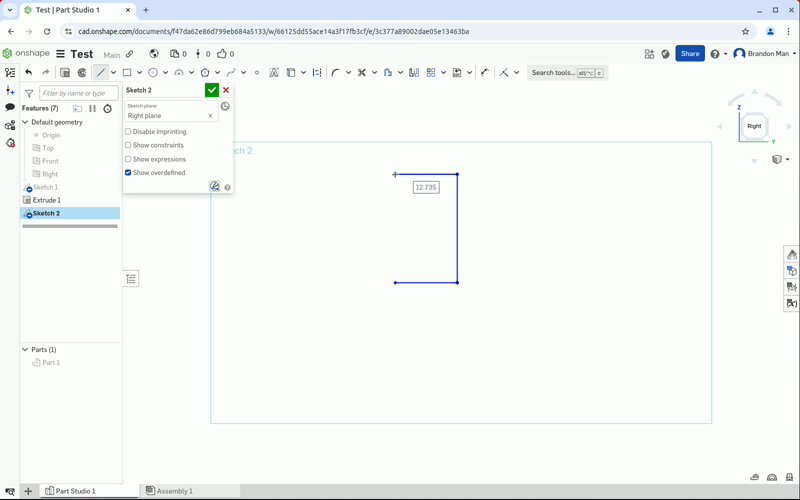
mouse_move(395, 282)
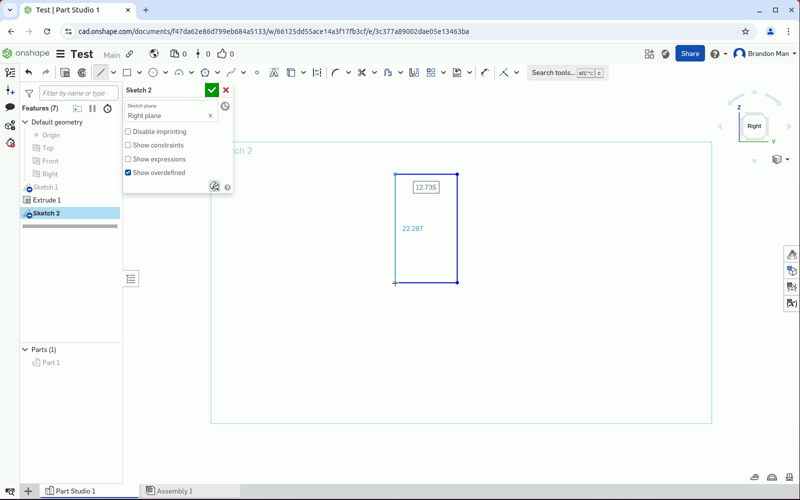
key_up(shift)
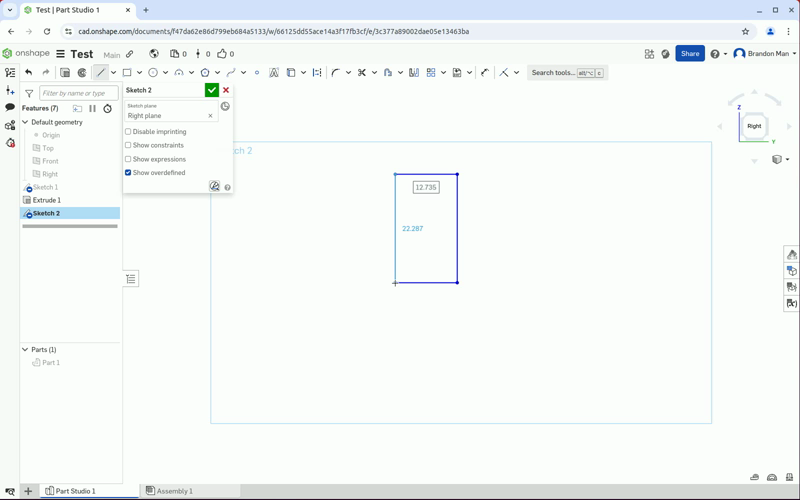
click(395, 282)
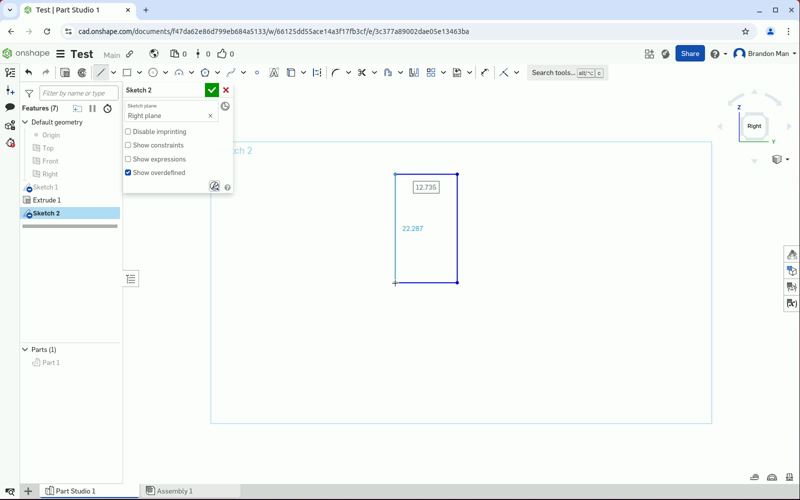
key(esc)
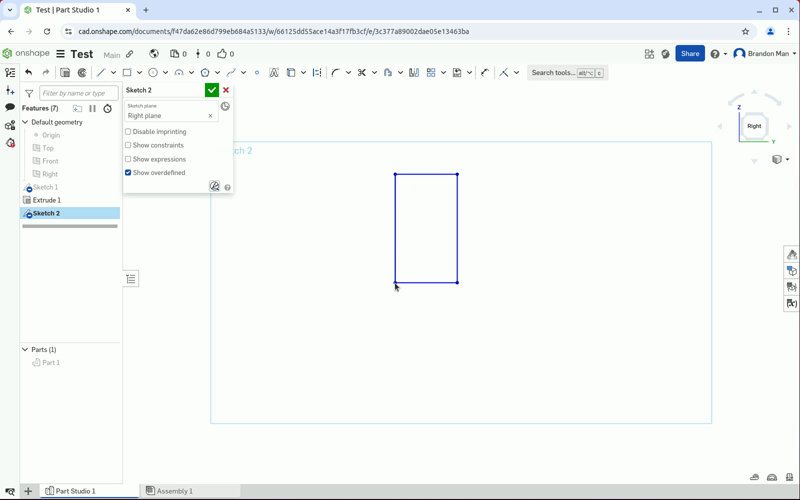
mouse_move(449, 205)
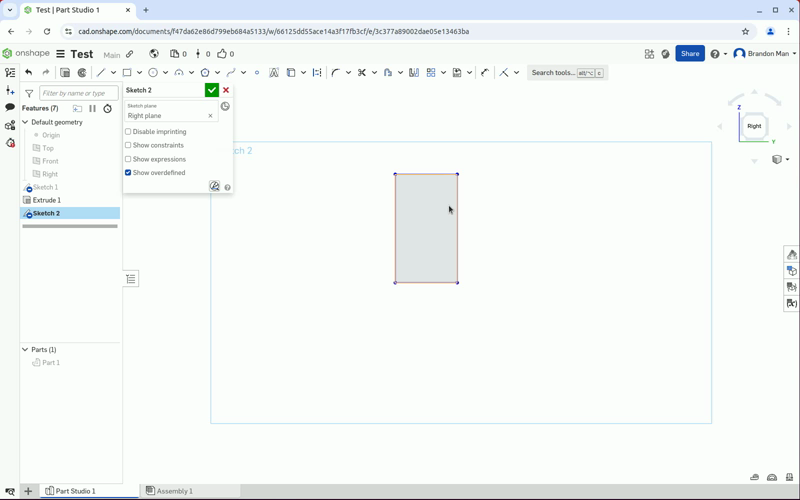
click(449, 205)
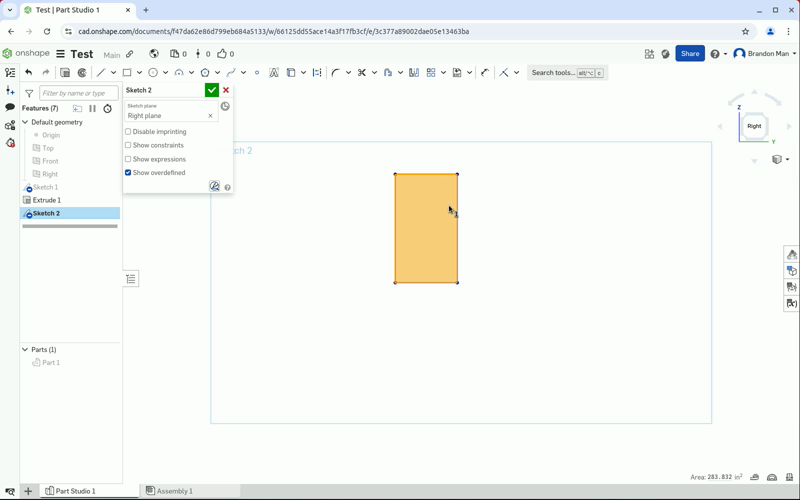
mouse_move(73, 352)
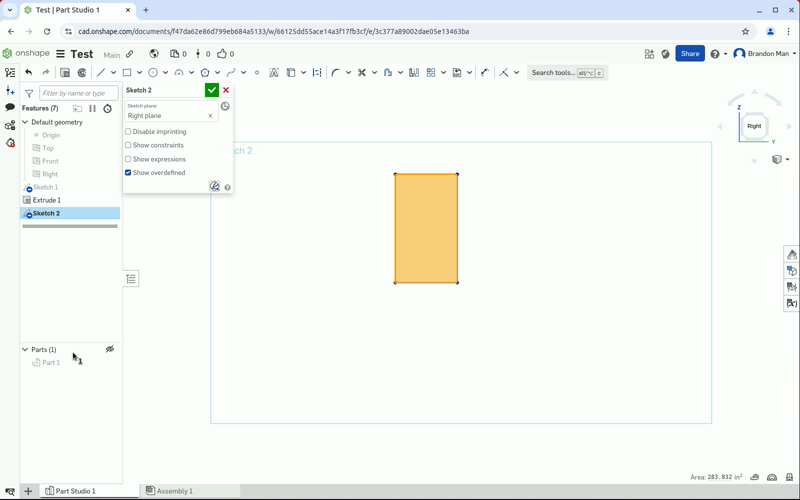
key(shift+y)
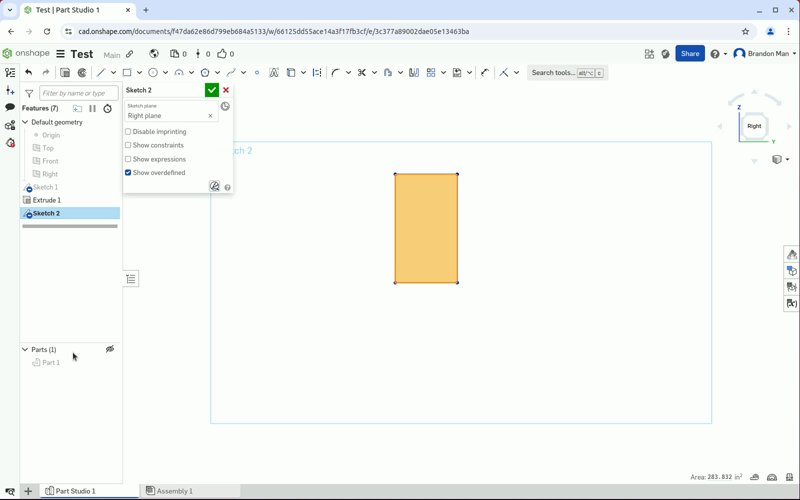
key(shift+e)
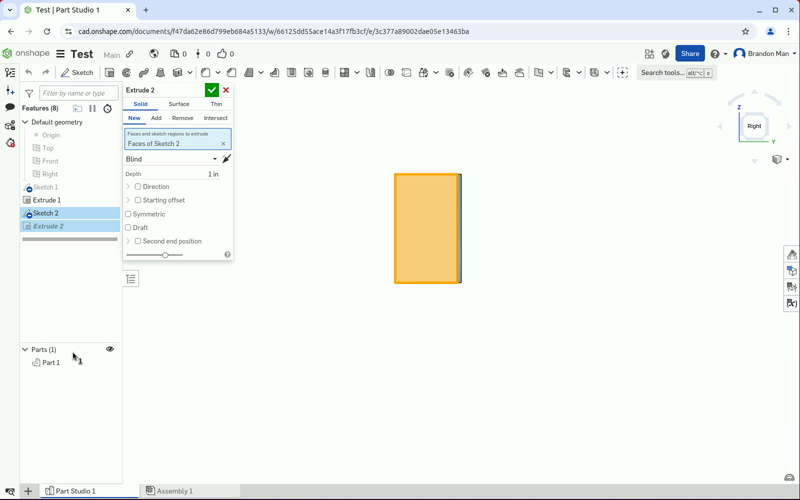
mouse_move(143, 106)
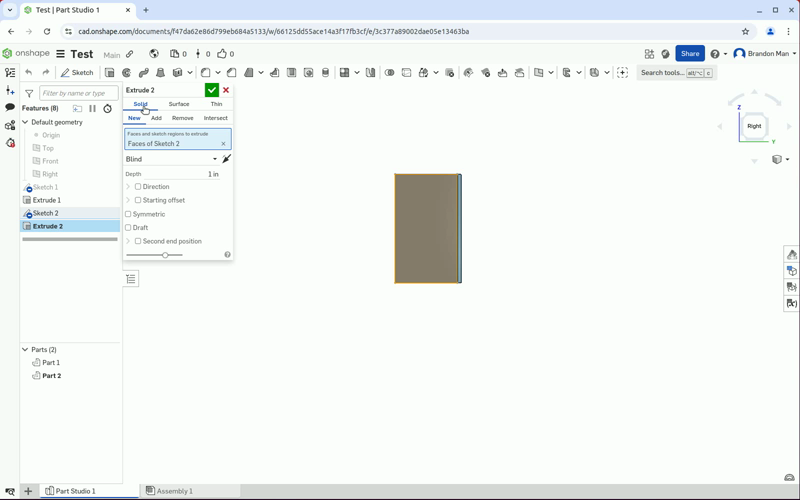
click(143, 106)
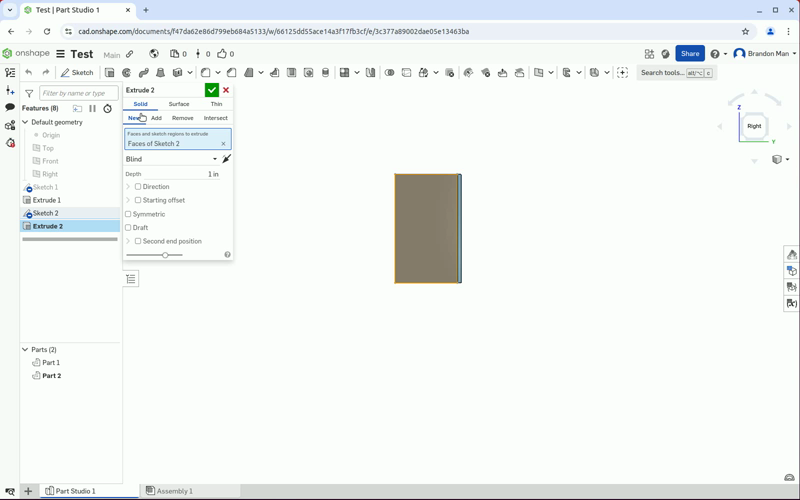
mouse_move(137, 120)
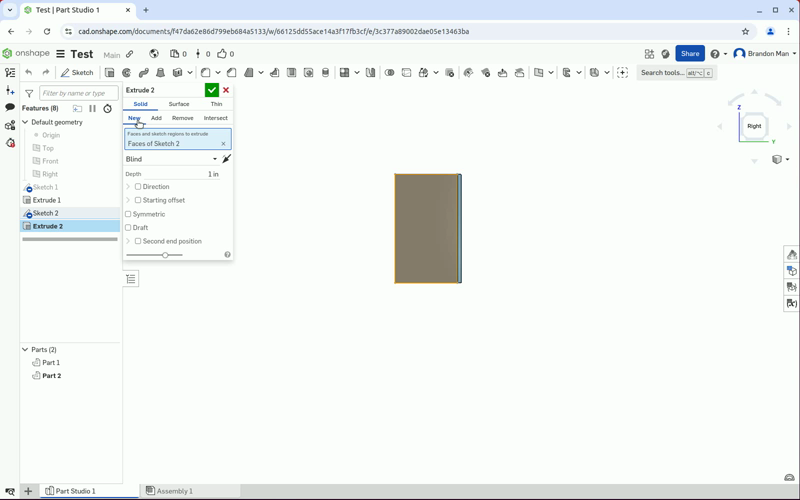
click(137, 120)
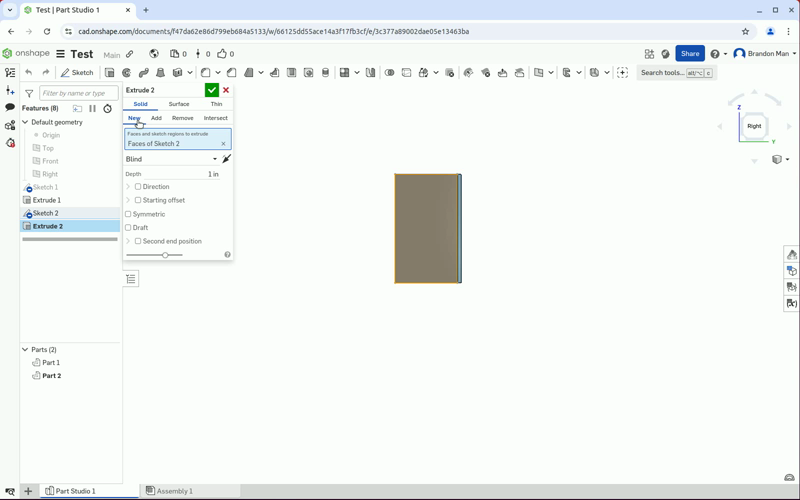
key(tab, 4)
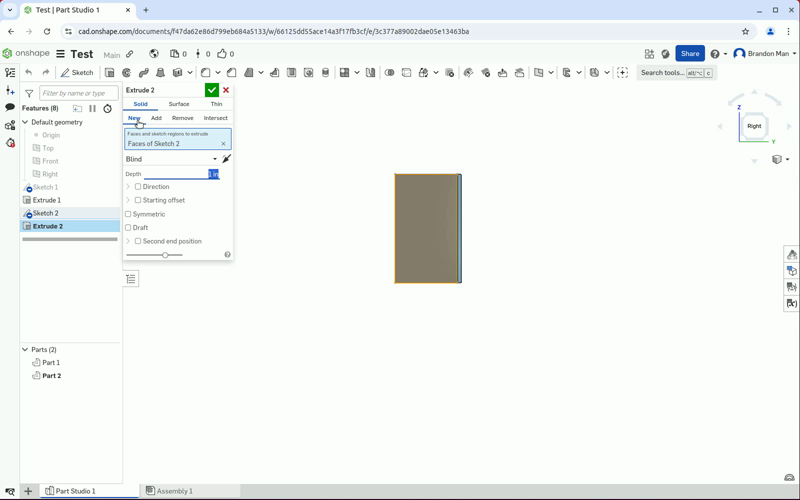
text(0.722)
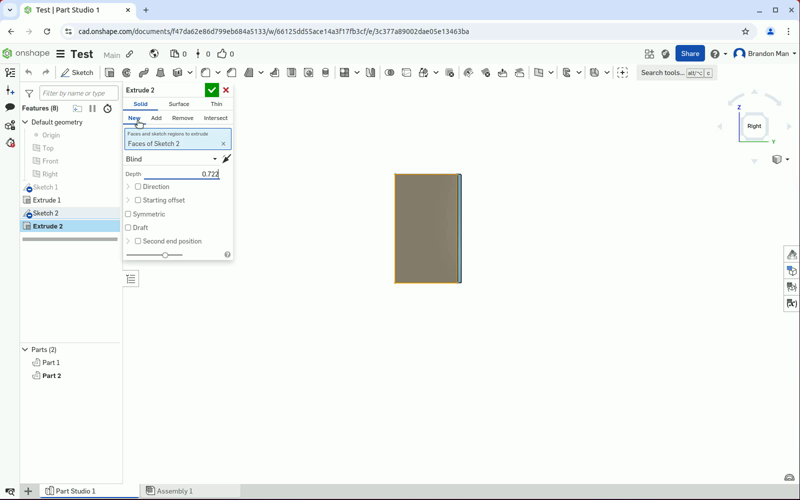
key(enter)
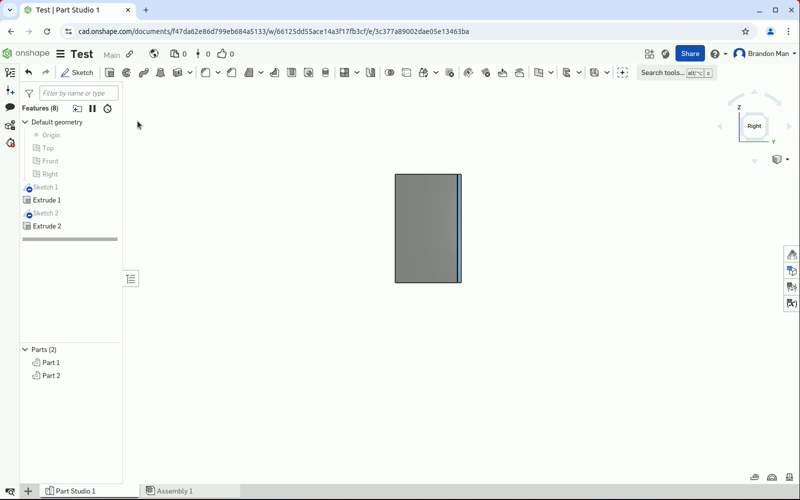
key(shift+h)
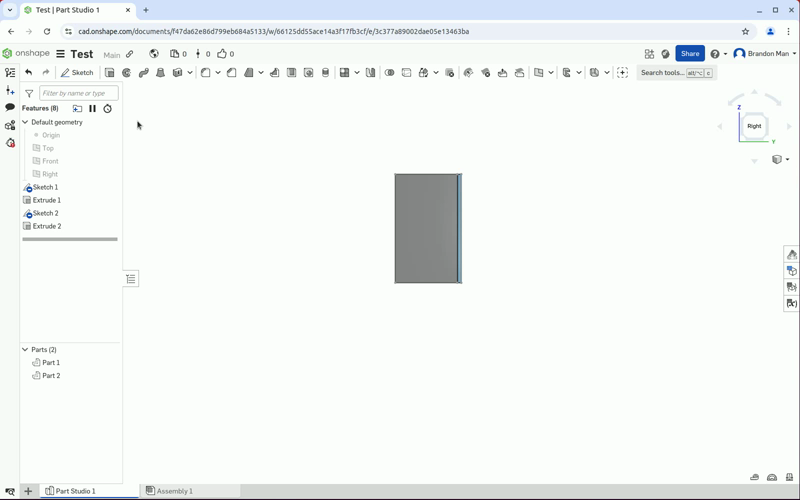
key(shift+h)
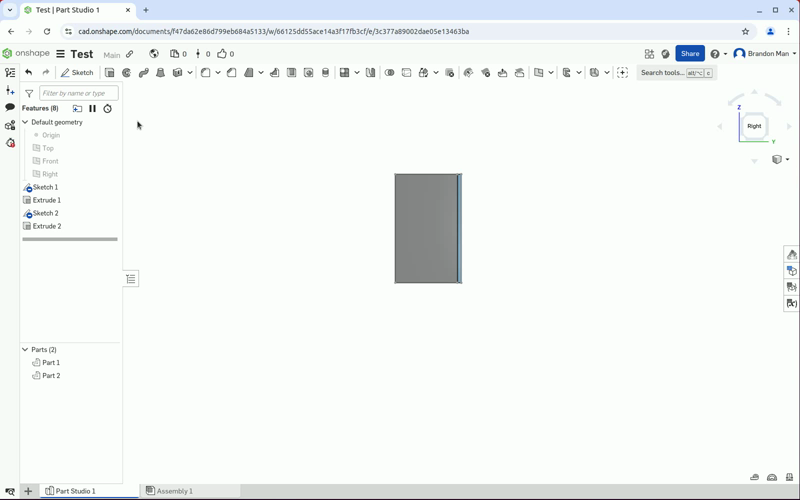
key(shift+7)
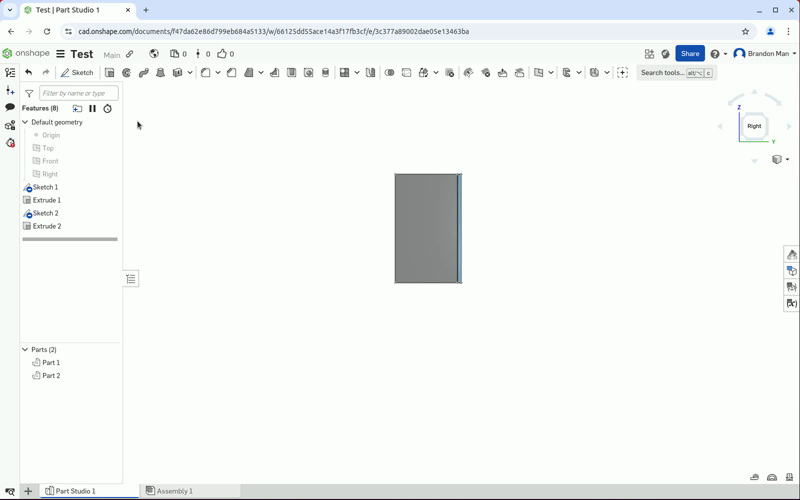
key(right, 2)
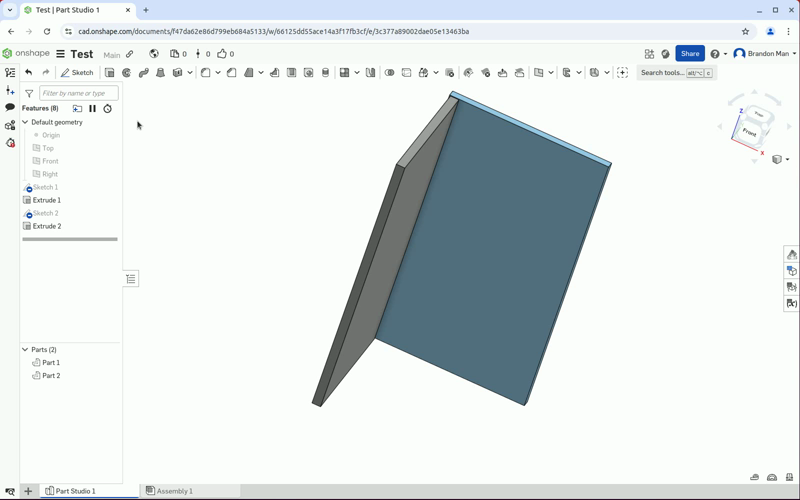
key(down, 2)
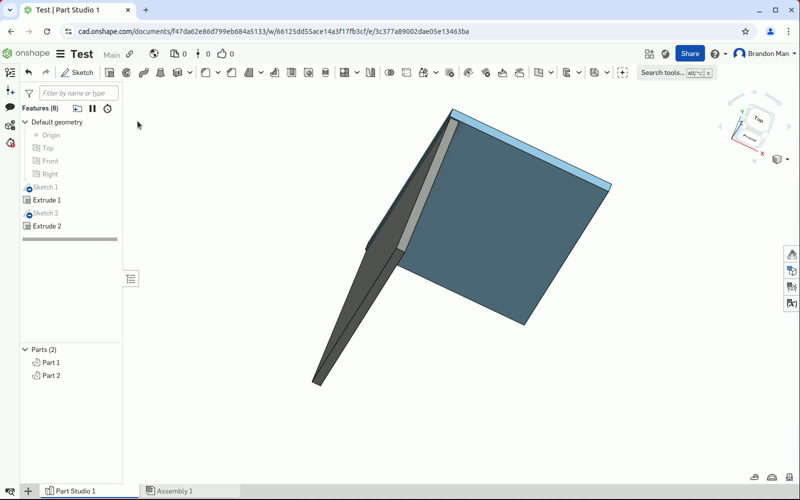
key(up, 2)
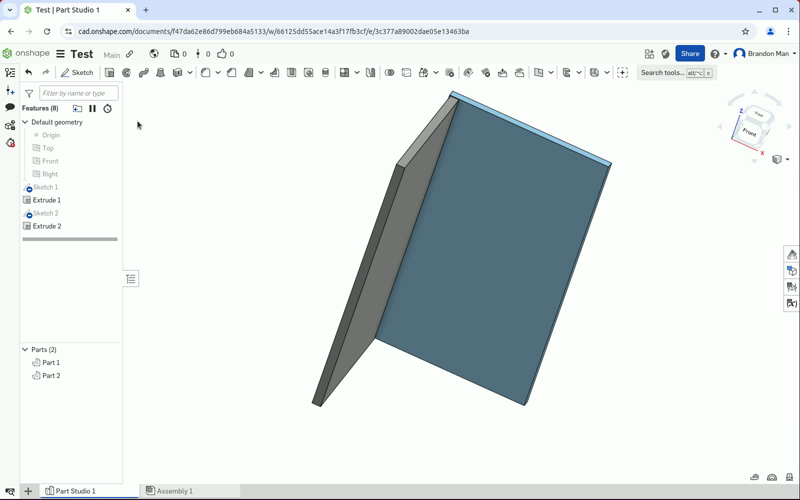
key(left, 2)
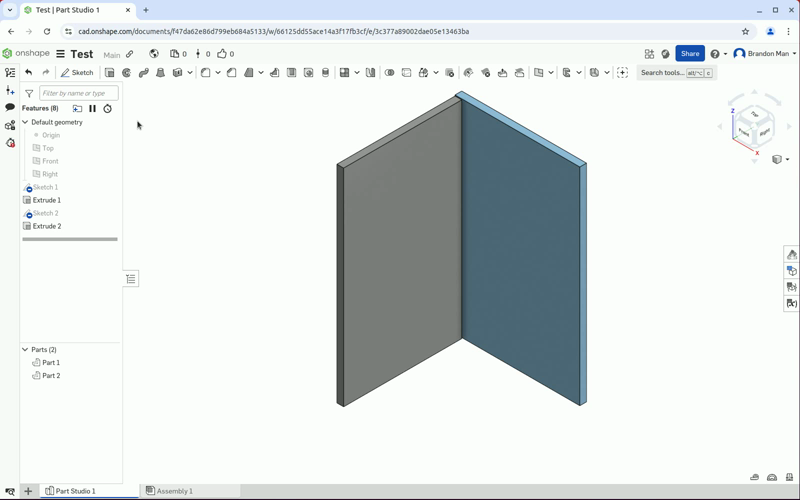
mouse_move(73, 189)
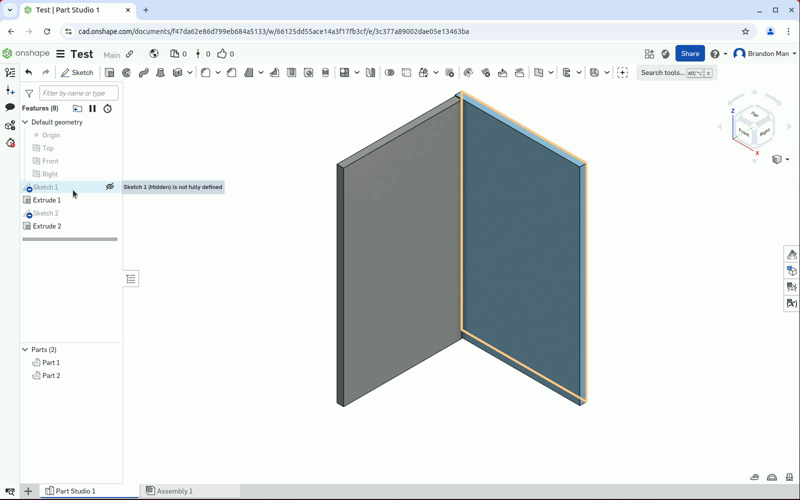
click(73, 189)